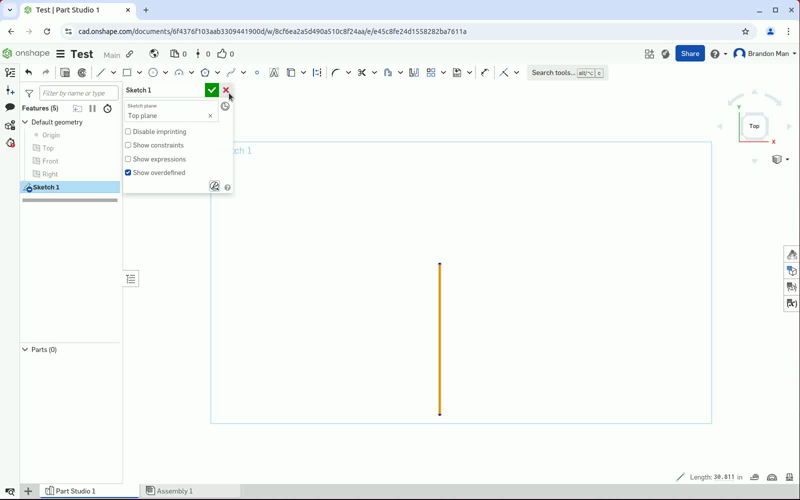
key(shift+h)
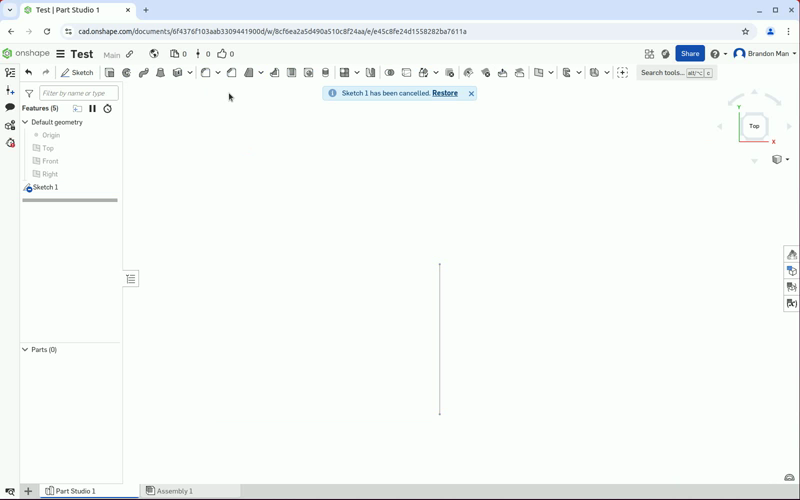
key(shift+s)
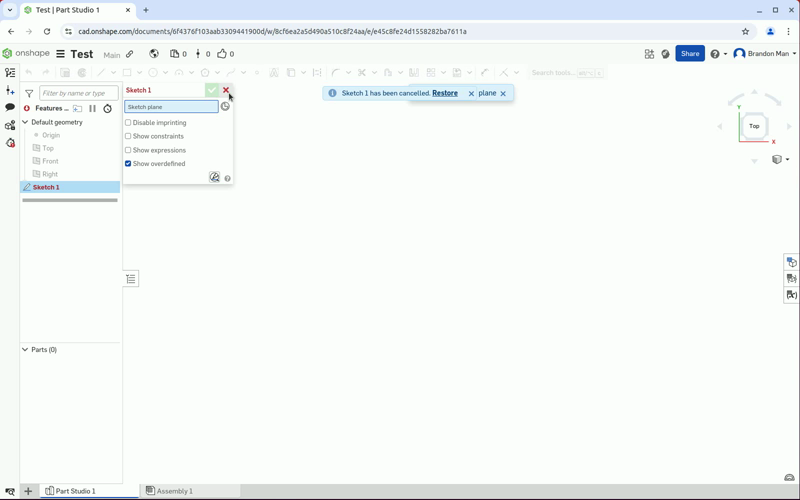
mouse_move(73, 150)
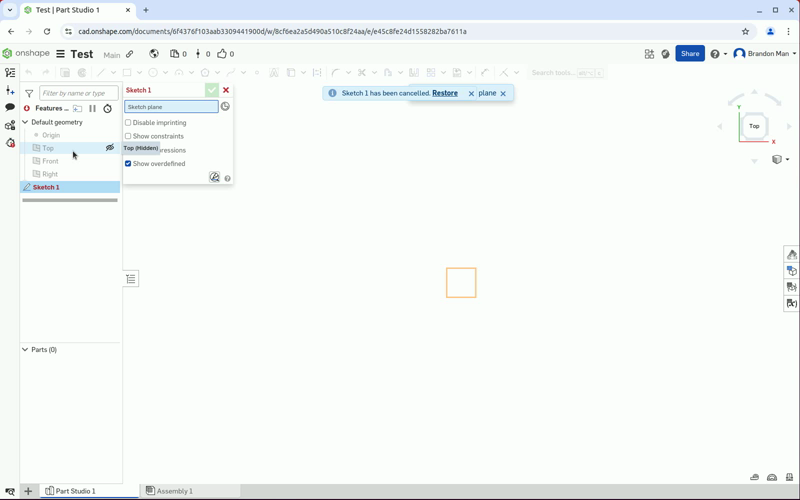
click(73, 150)
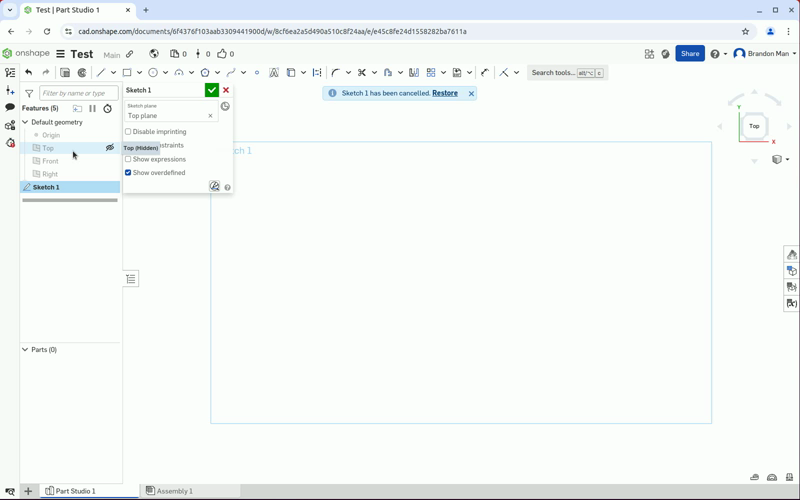
mouse_move(73, 352)
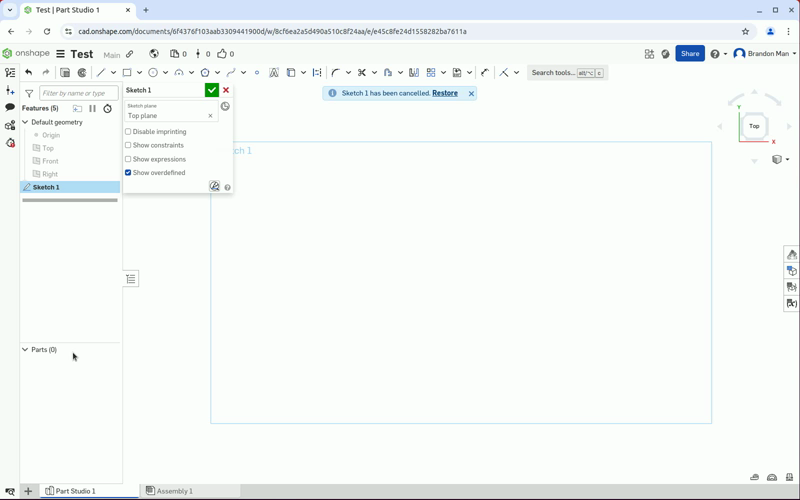
key(y)
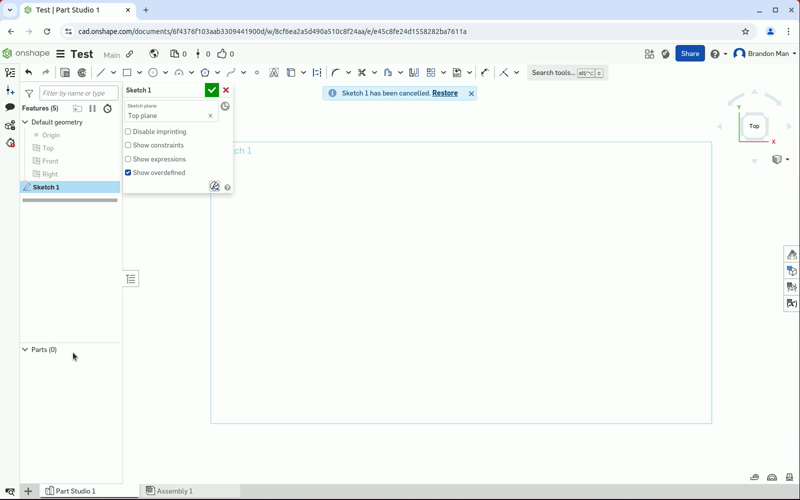
key(l)
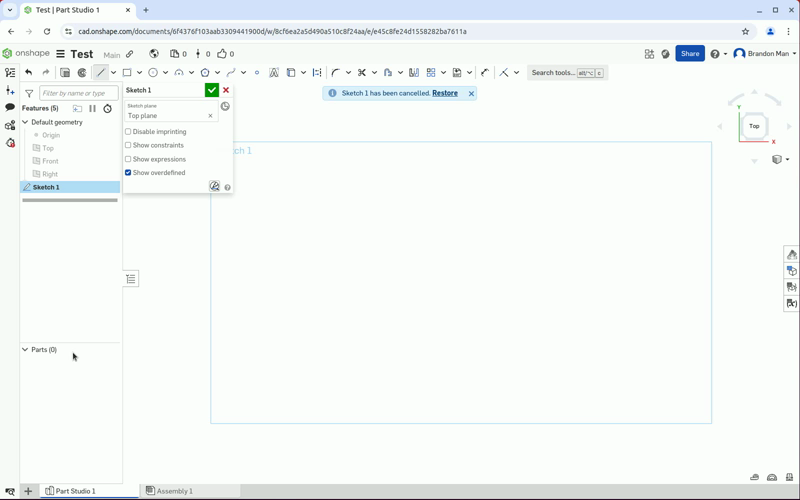
key_down(shift)
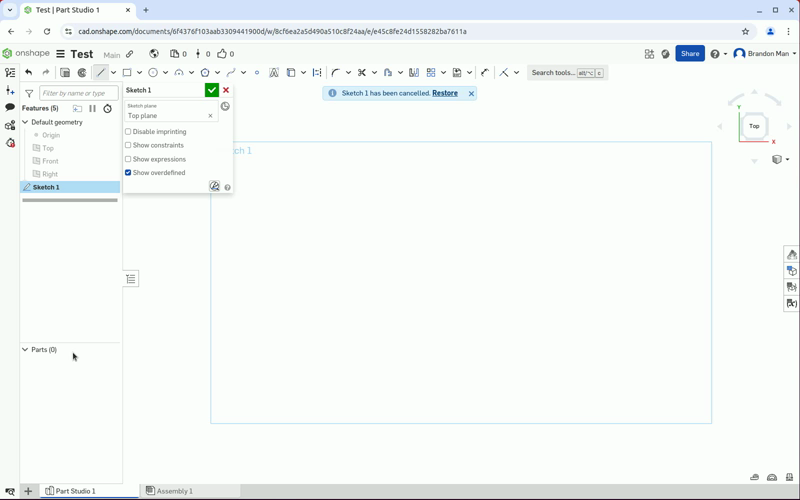
mouse_move(516, 298)
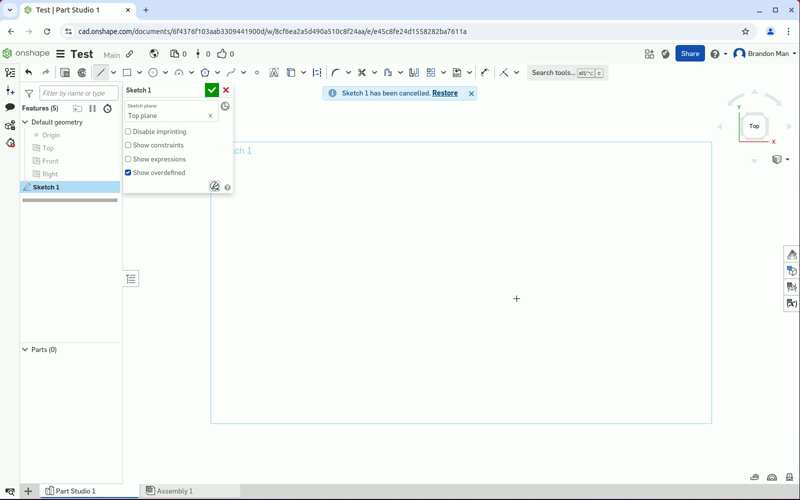
click(516, 298)
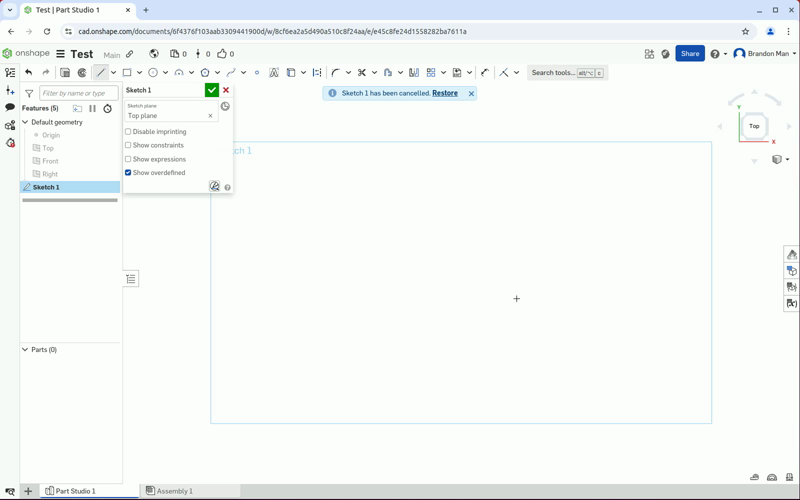
key_up(shift)
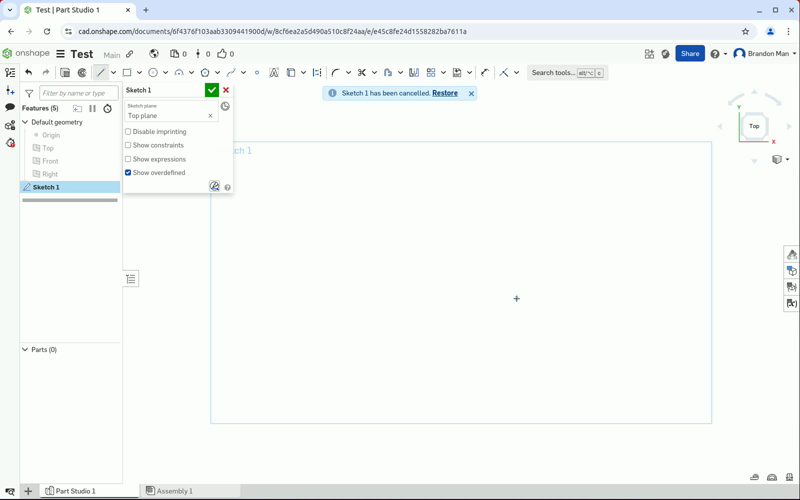
key_down(shift)
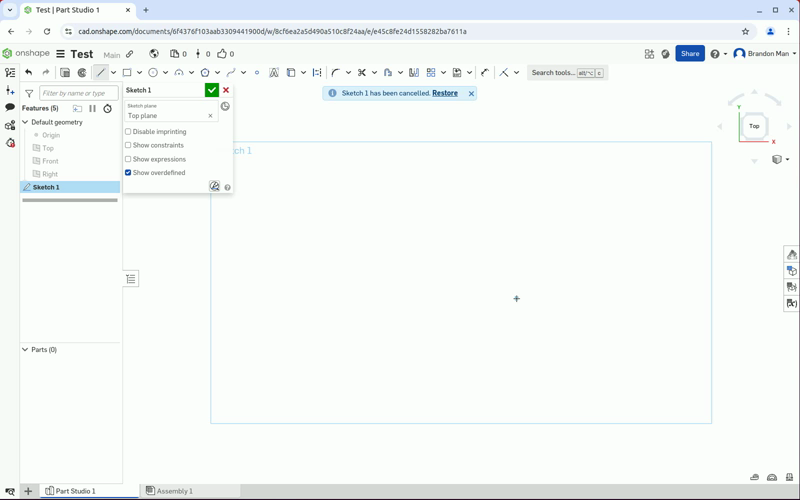
mouse_move(573, 318)
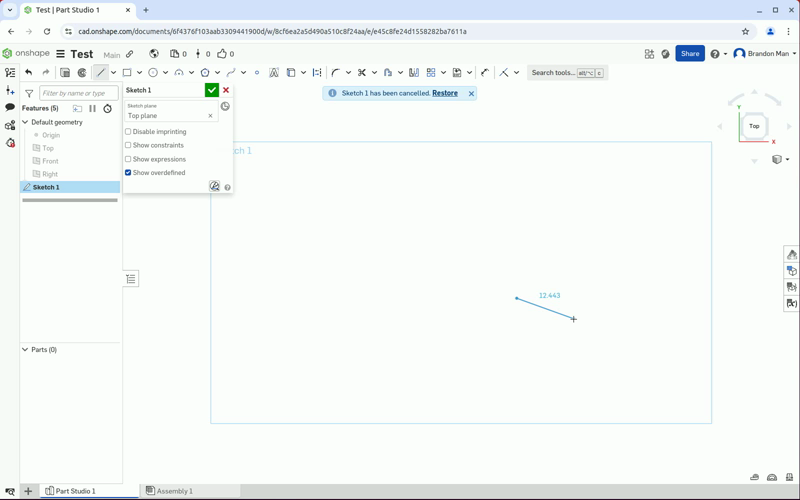
click(573, 318)
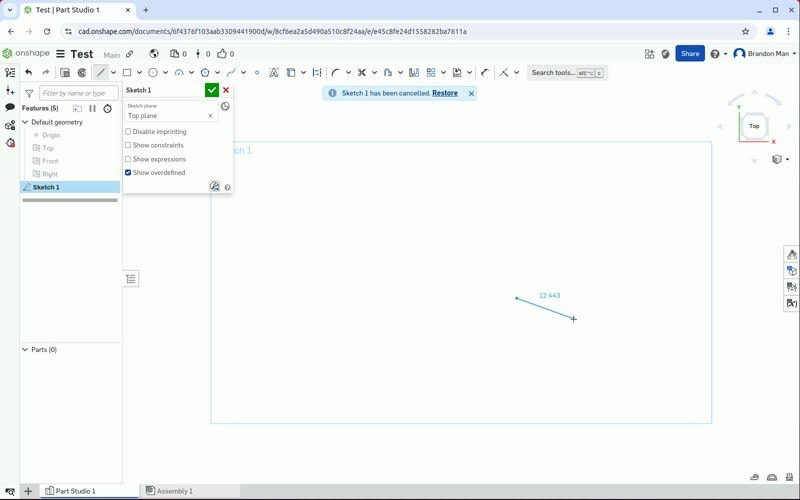
key_up(shift)
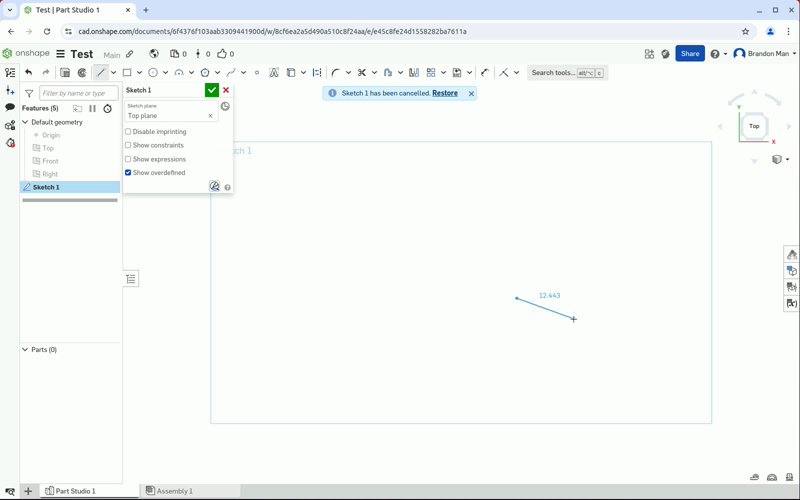
key_down(shift)
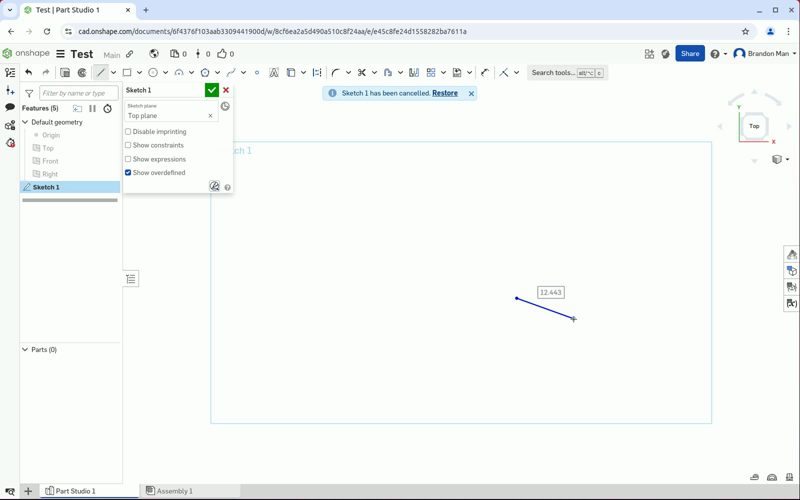
mouse_move(573, 233)
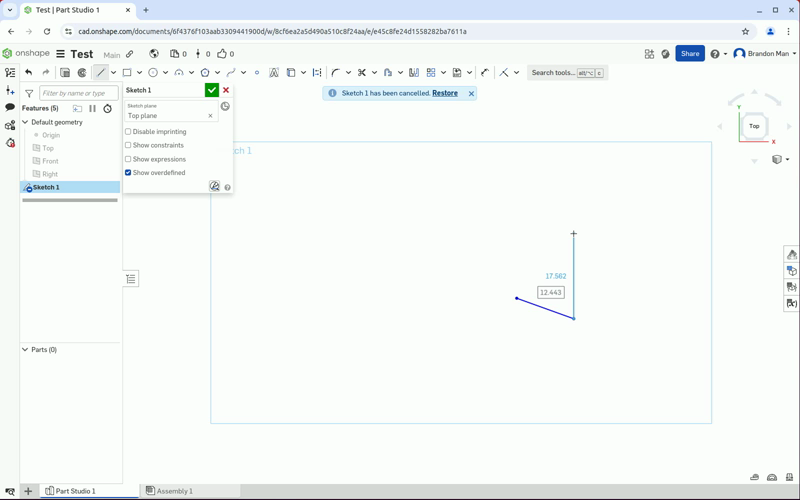
click(573, 233)
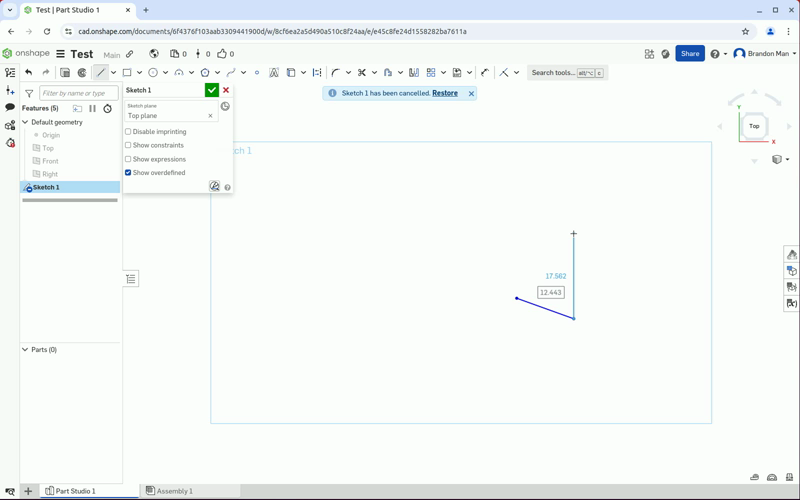
key_up(shift)
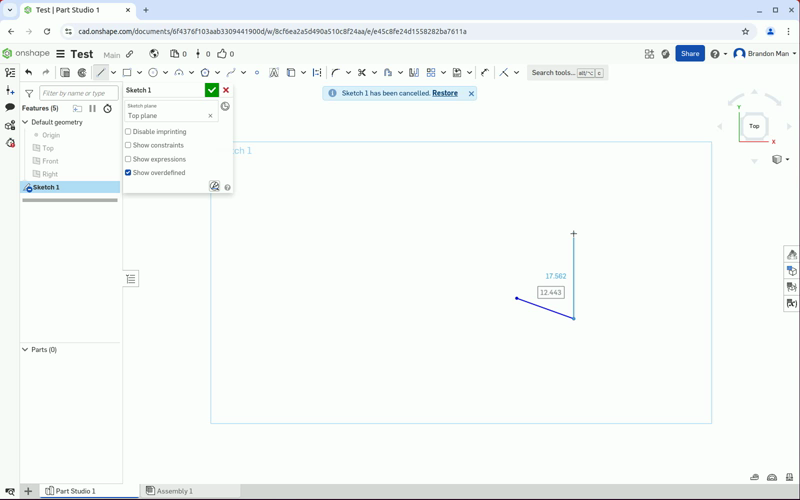
key_down(shift)
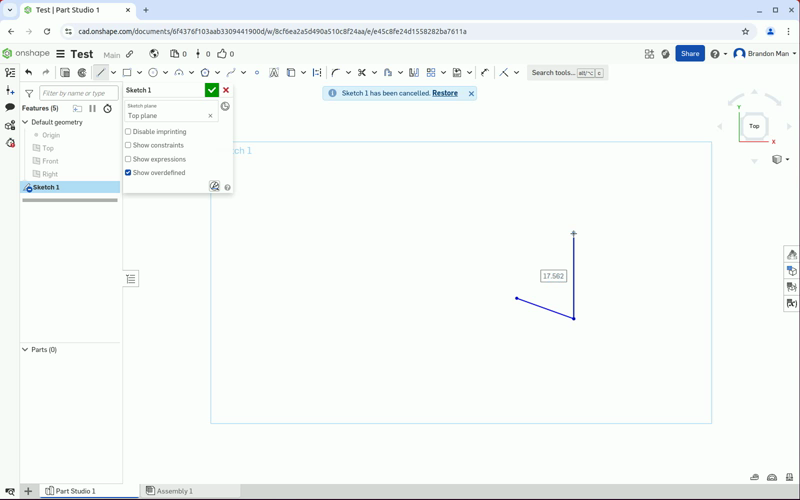
mouse_move(589, 233)
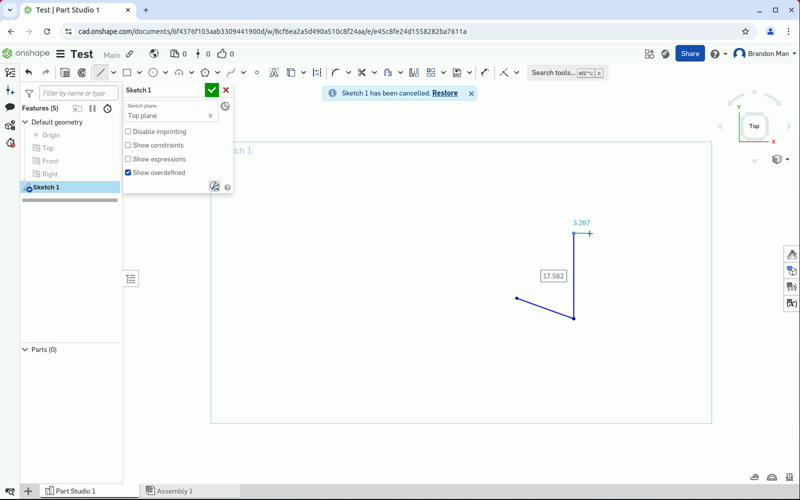
mouse_move(516, 251)
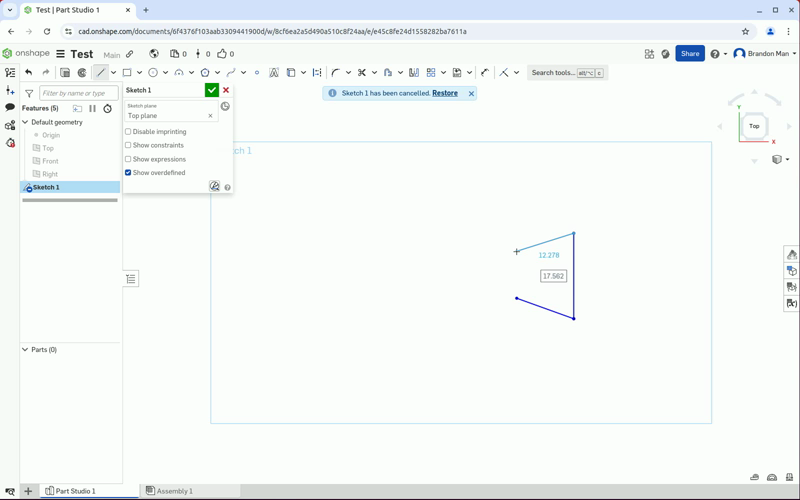
click(516, 251)
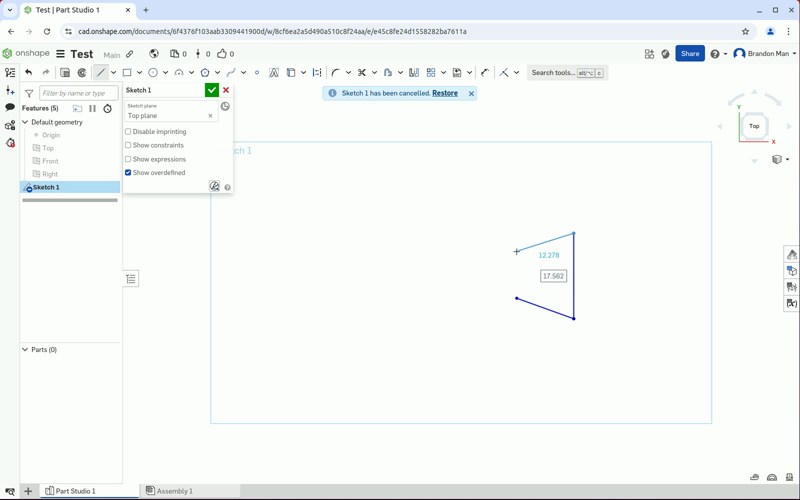
key_up(shift)
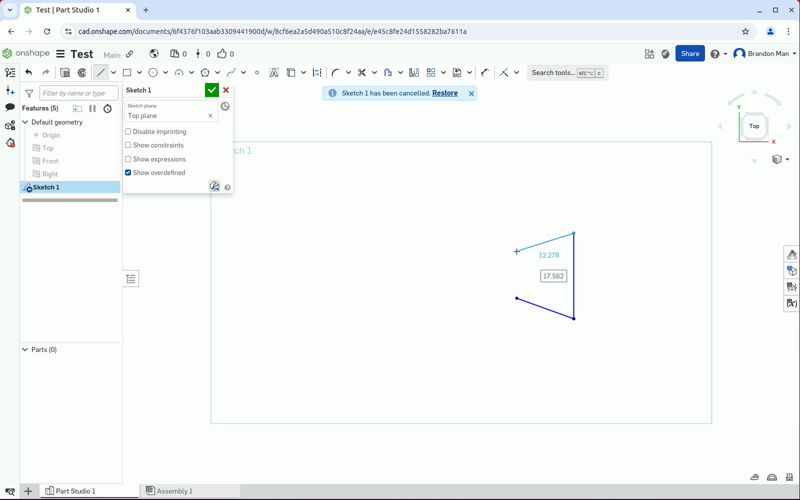
mouse_move(546, 251)
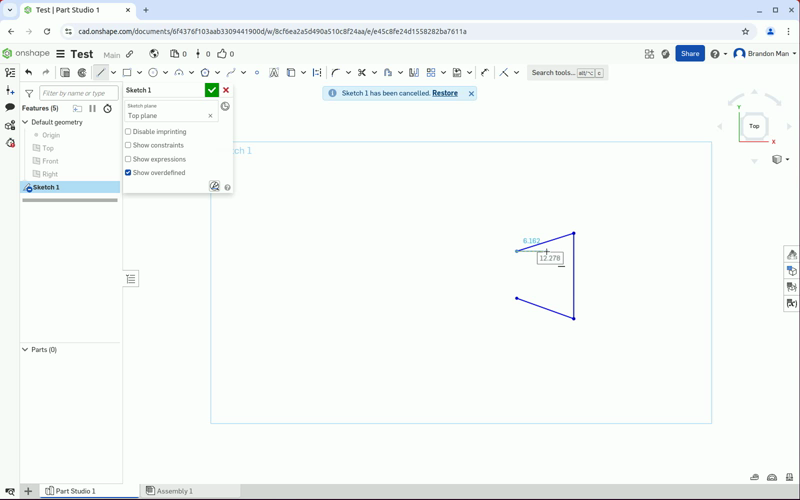
key_down(shift)
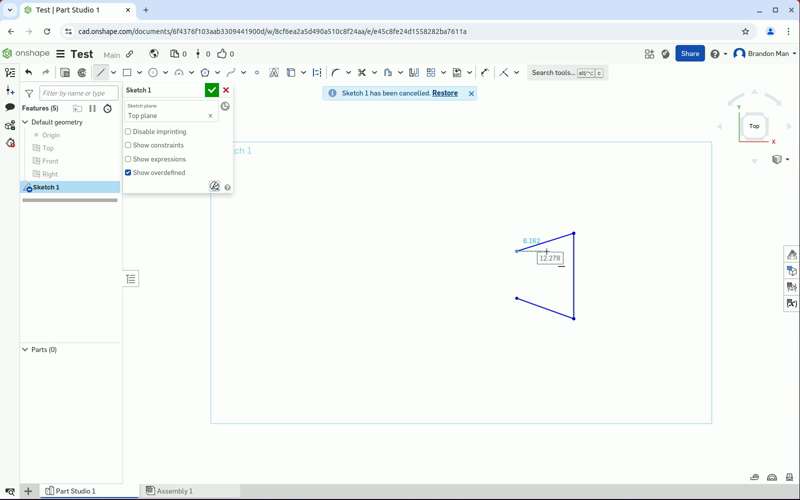
mouse_move(516, 298)
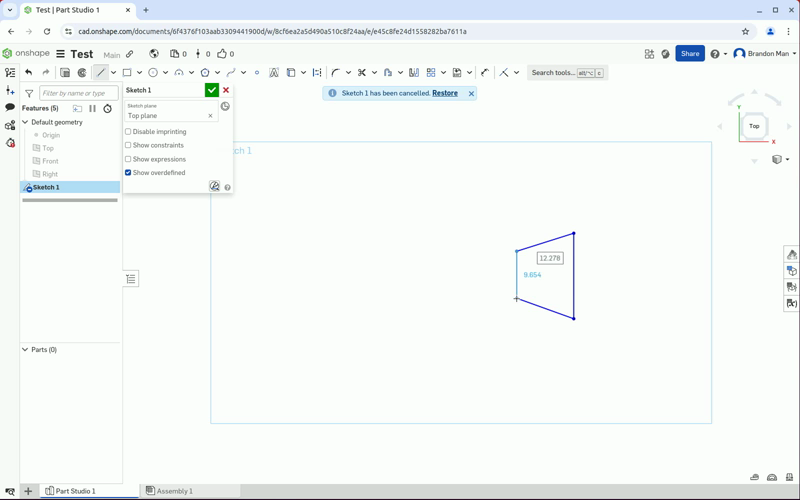
key_up(shift)
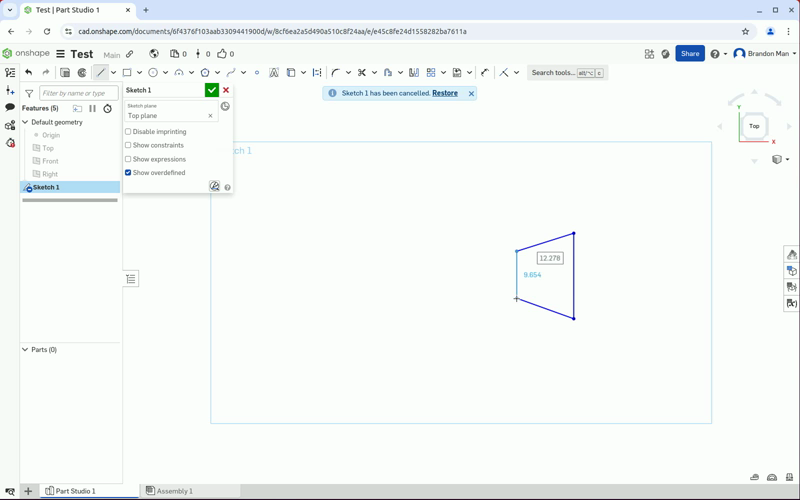
click(516, 298)
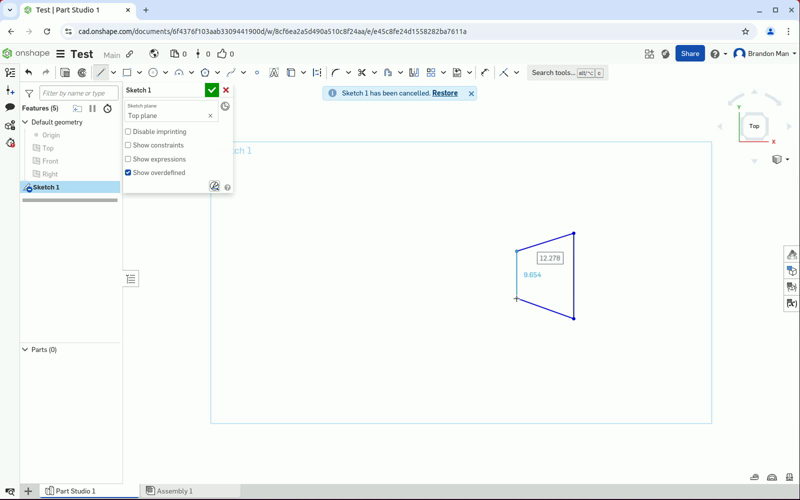
key(esc)
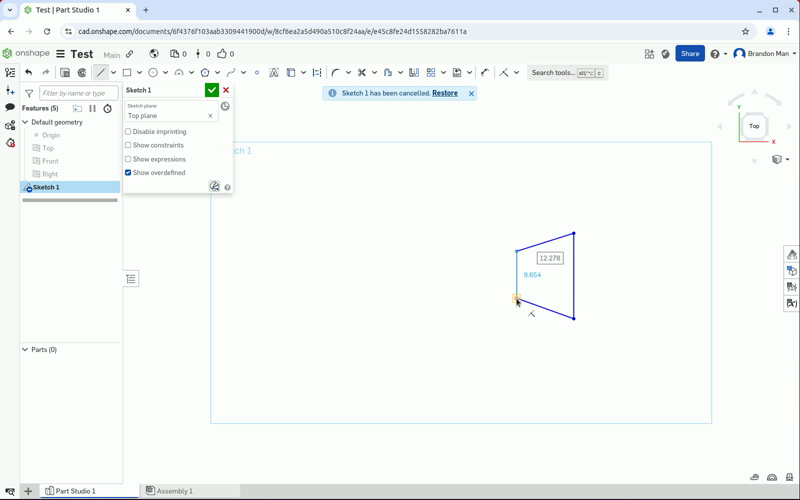
mouse_move(548, 251)
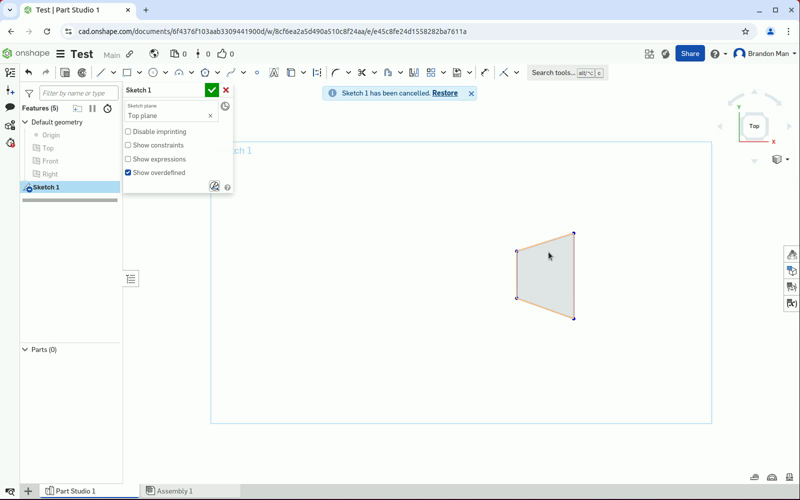
click(548, 251)
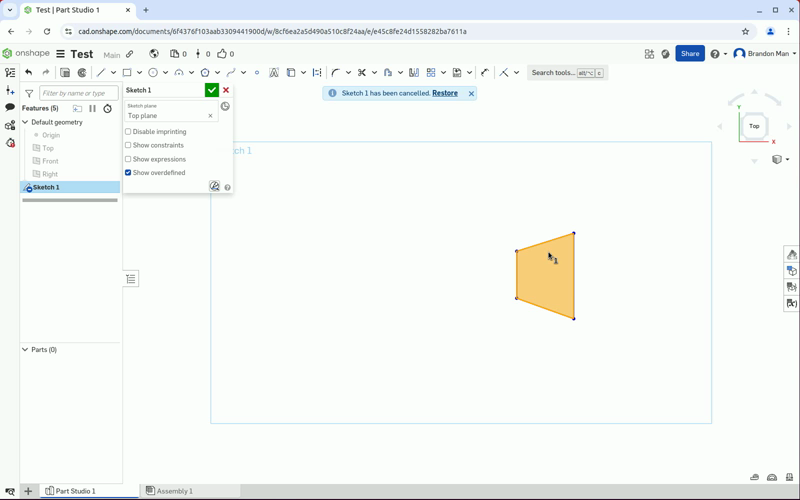
mouse_move(73, 352)
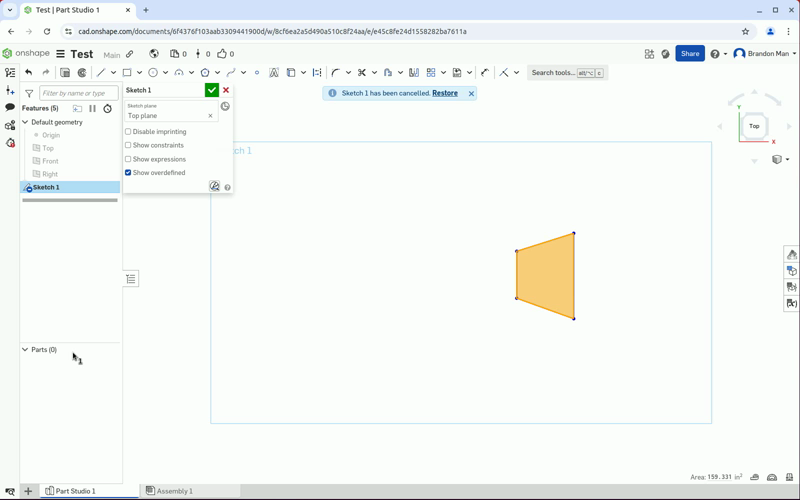
key(shift+y)
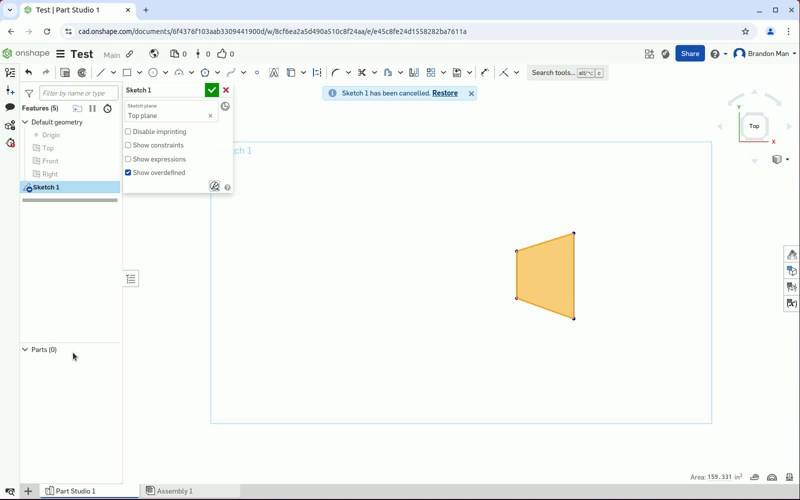
key(shift+e)
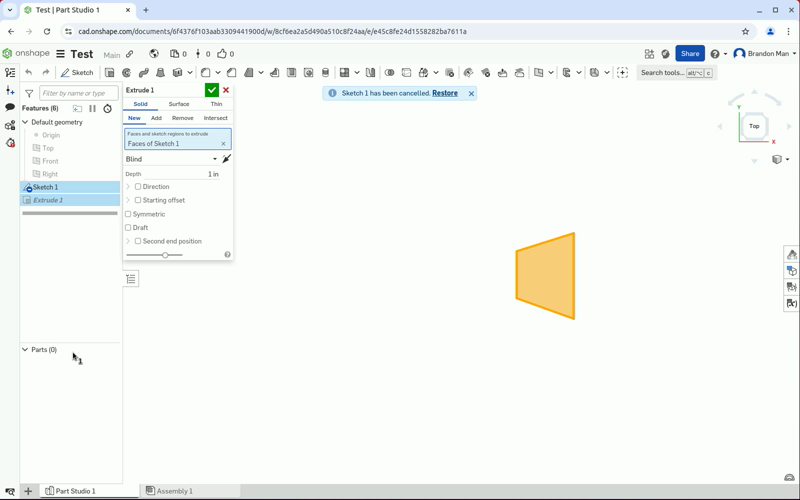
mouse_move(143, 106)
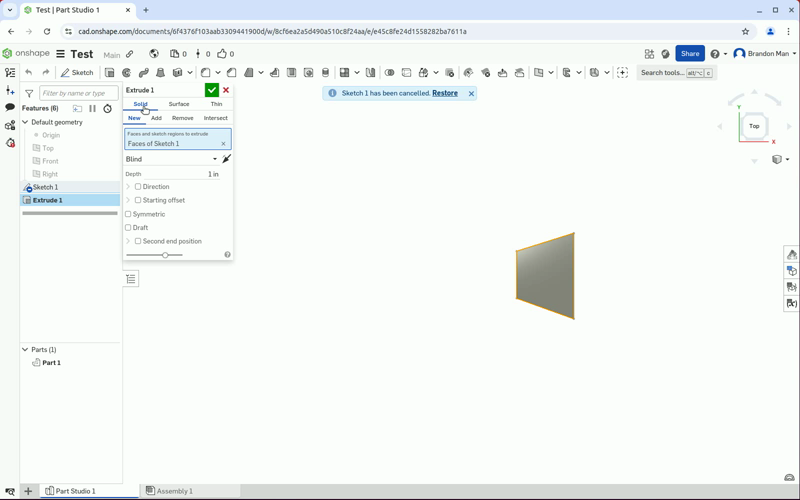
click(143, 106)
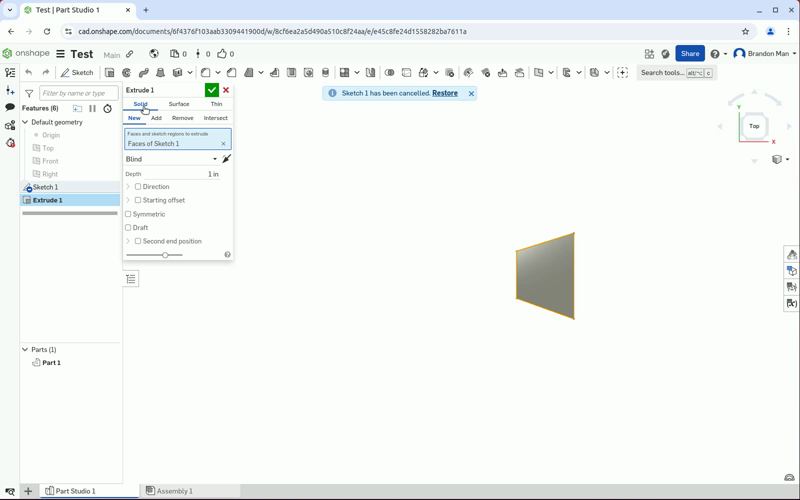
mouse_move(137, 120)
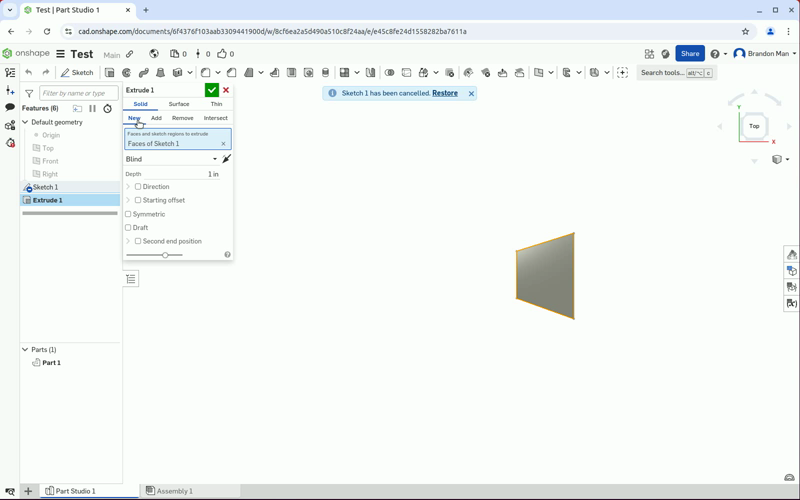
click(137, 120)
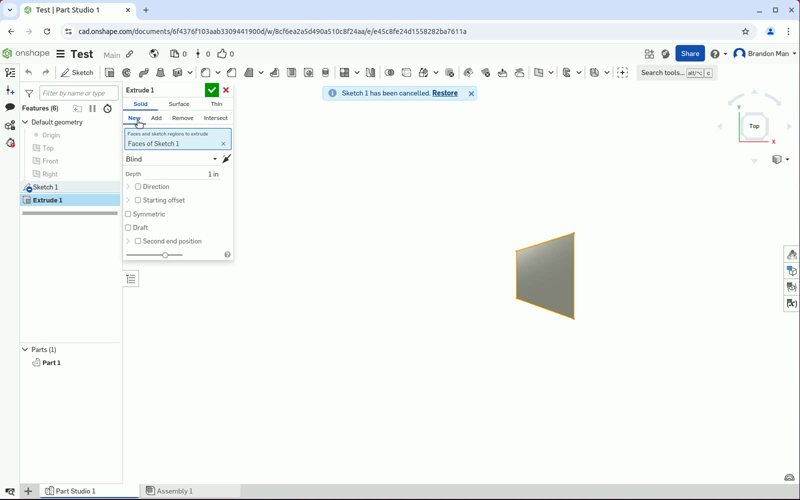
key(tab, 4)
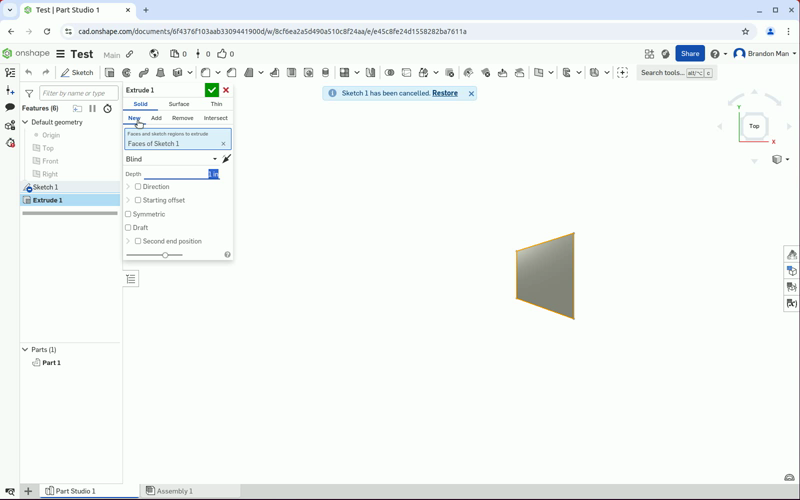
text(5.777)
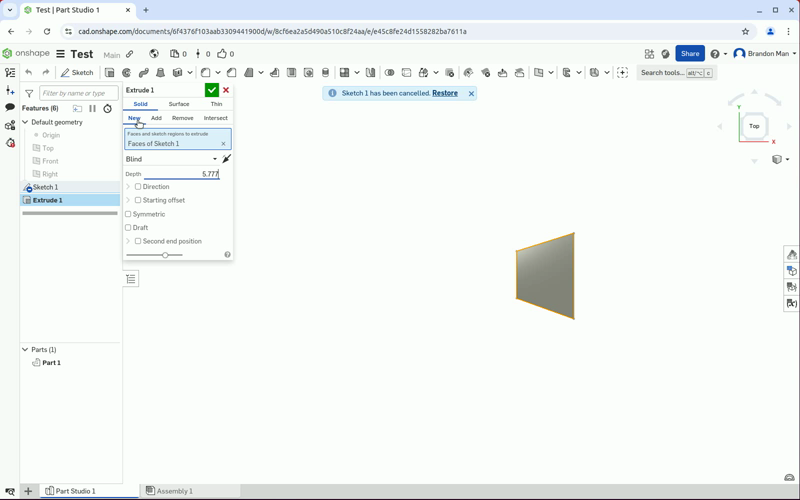
key(enter)
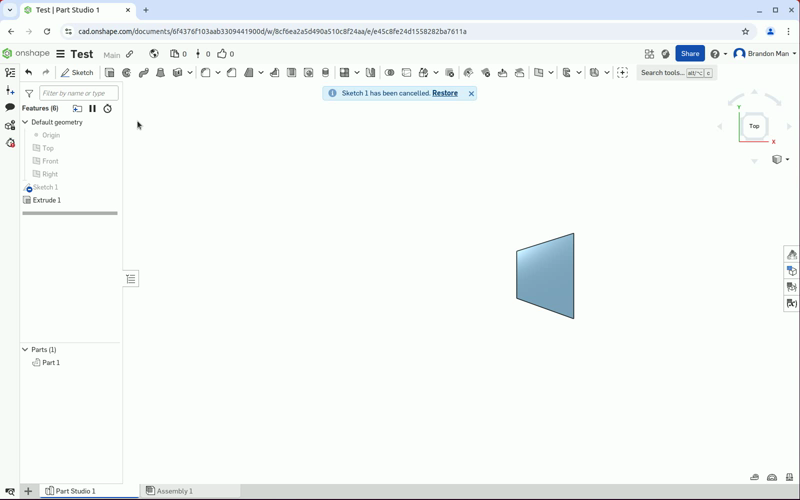
key(shift+h)
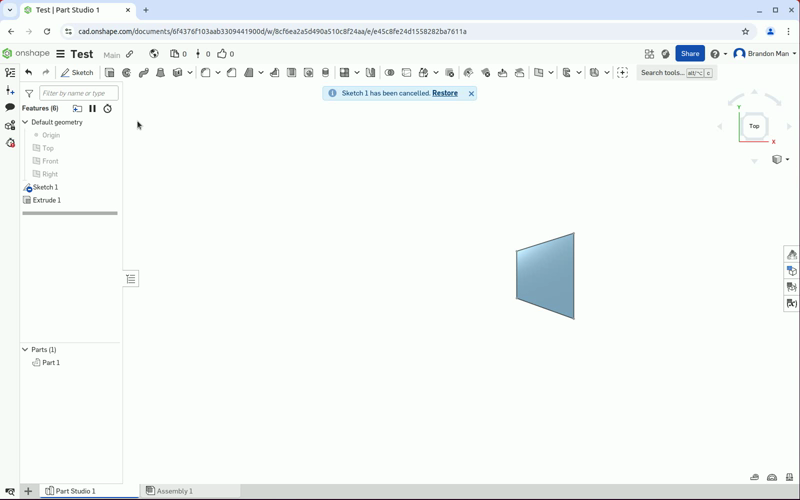
key(shift+h)
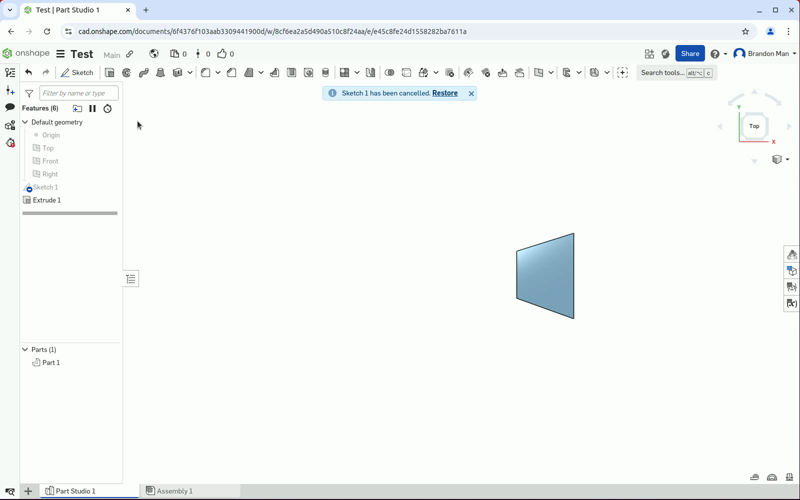
mouse_move(73, 189)
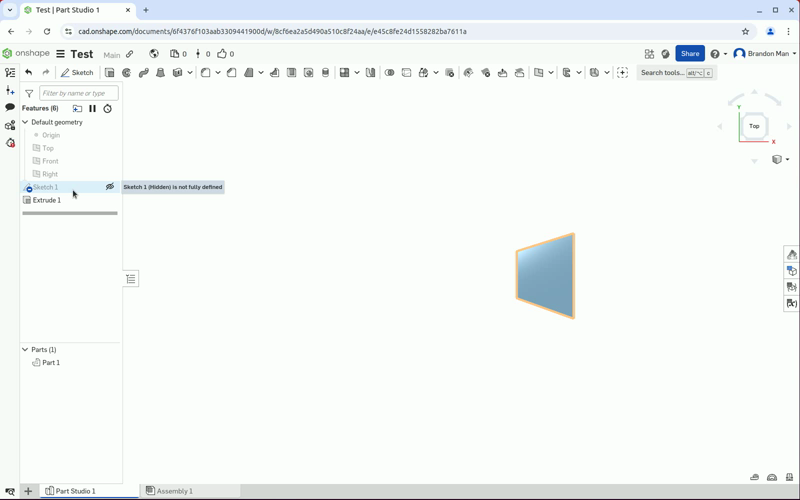
click(73, 189)
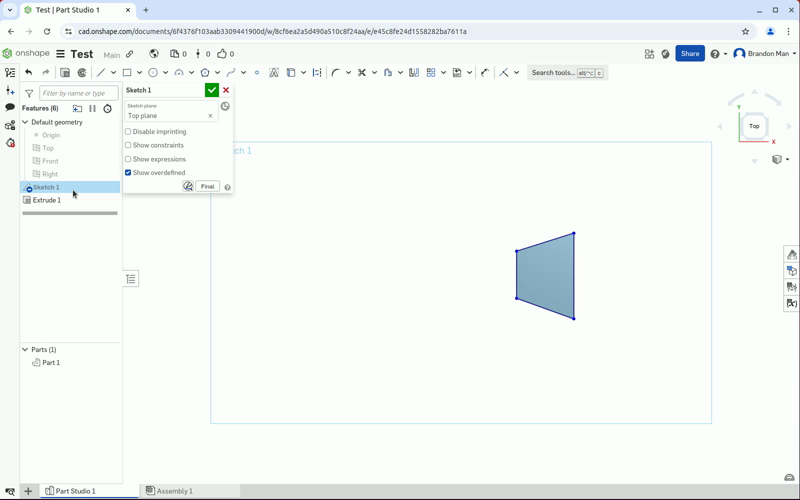
mouse_move(229, 92)
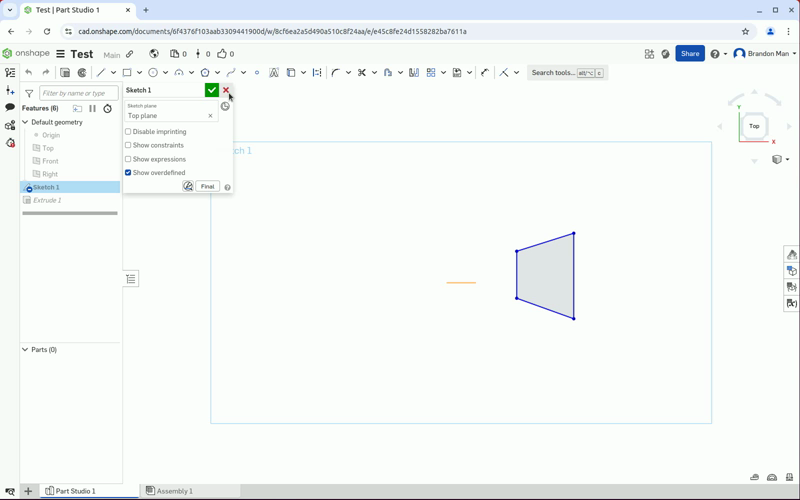
click(229, 92)
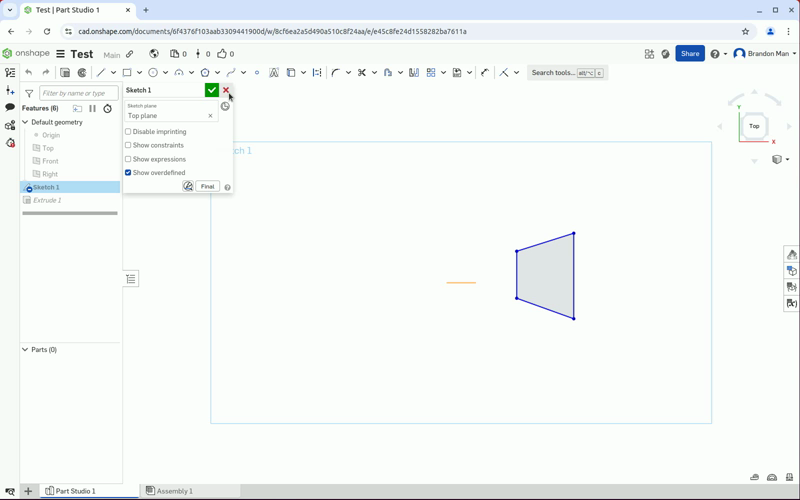
key(shift+s)
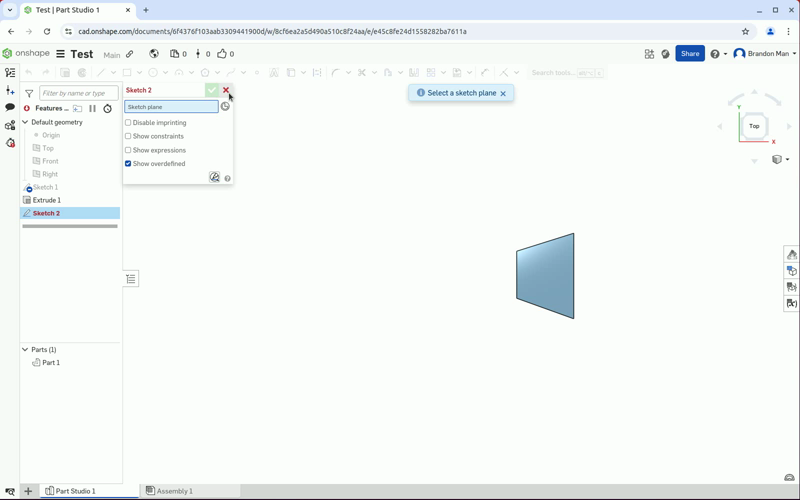
mouse_move(73, 150)
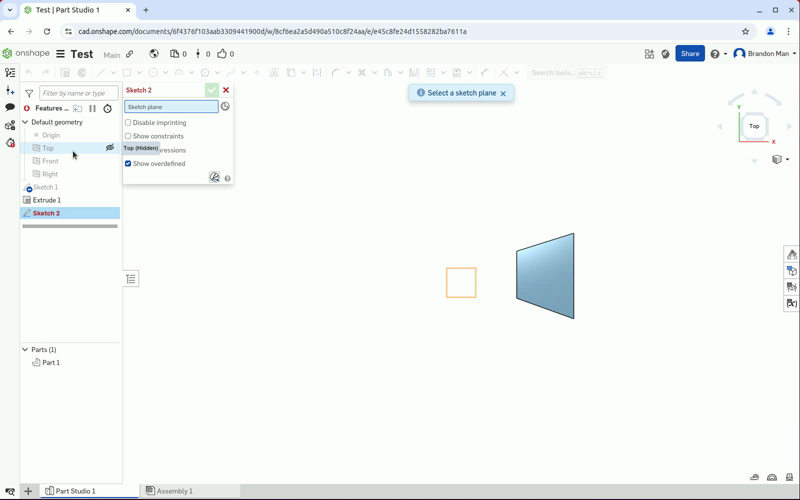
click(73, 150)
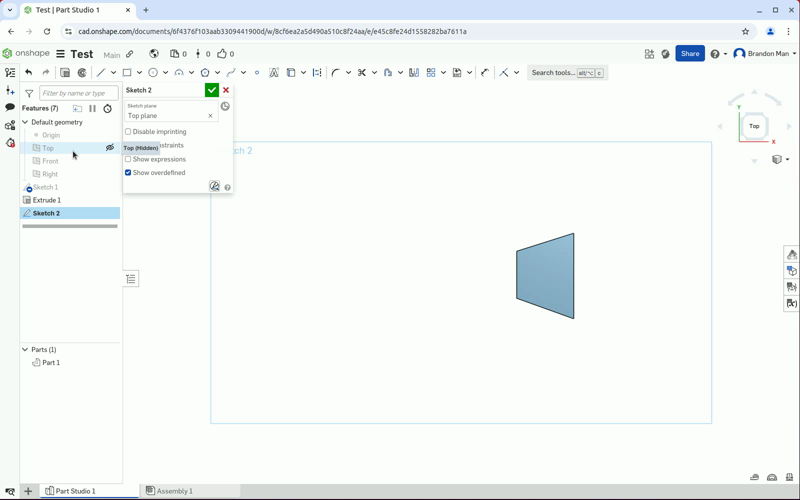
mouse_move(73, 352)
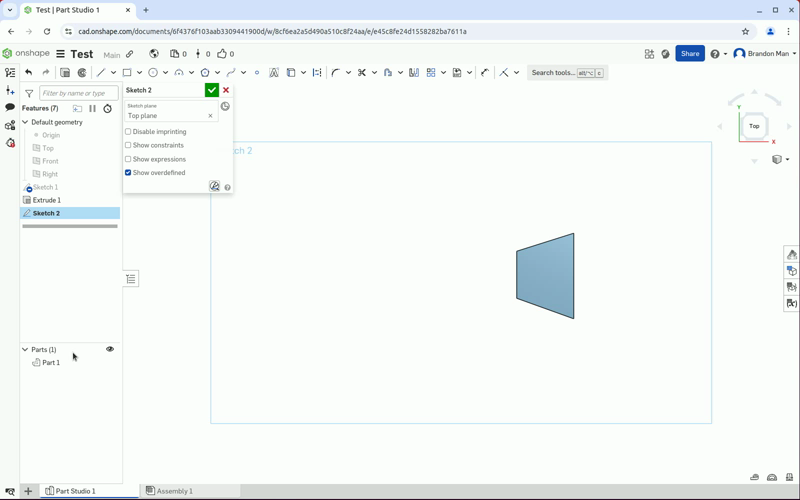
key(y)
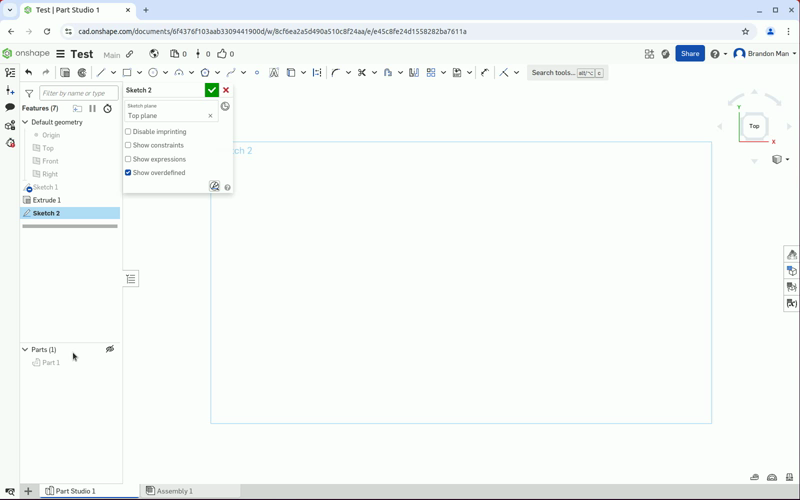
key(l)
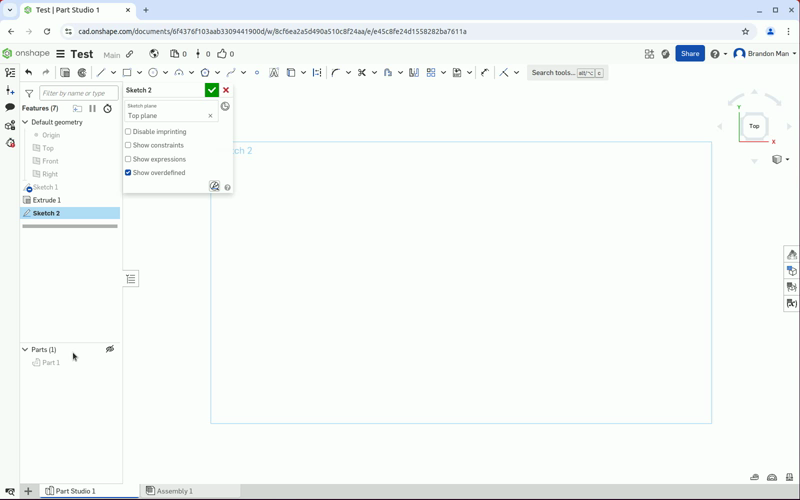
key_down(shift)
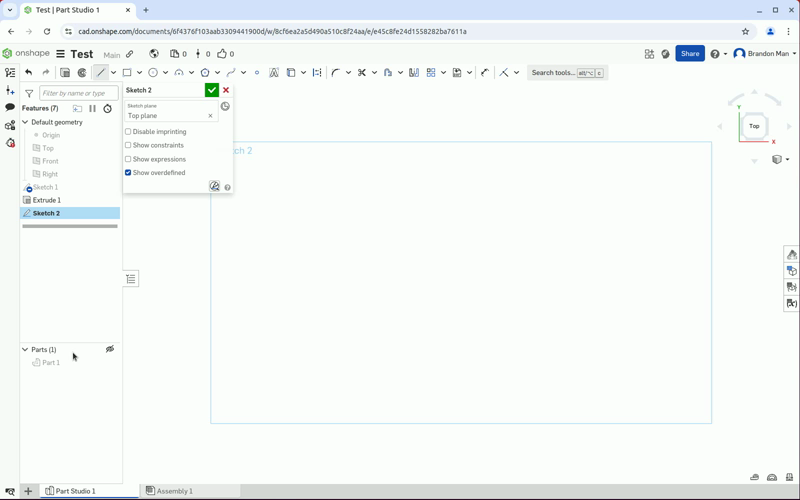
mouse_move(404, 319)
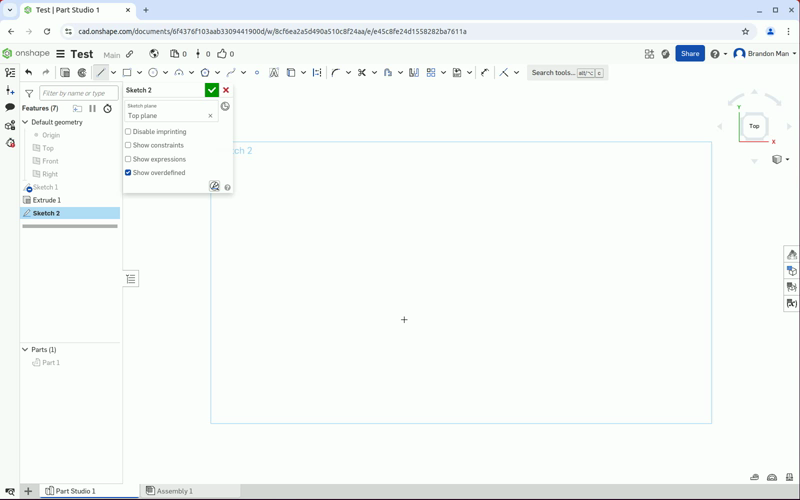
click(404, 319)
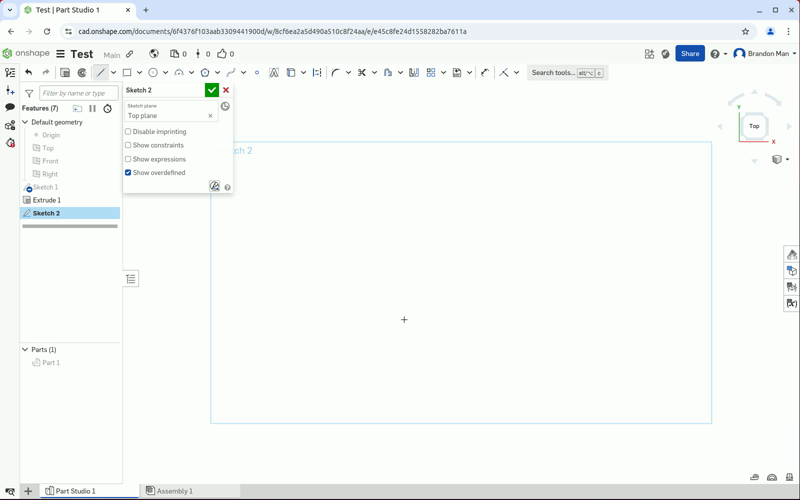
key_up(shift)
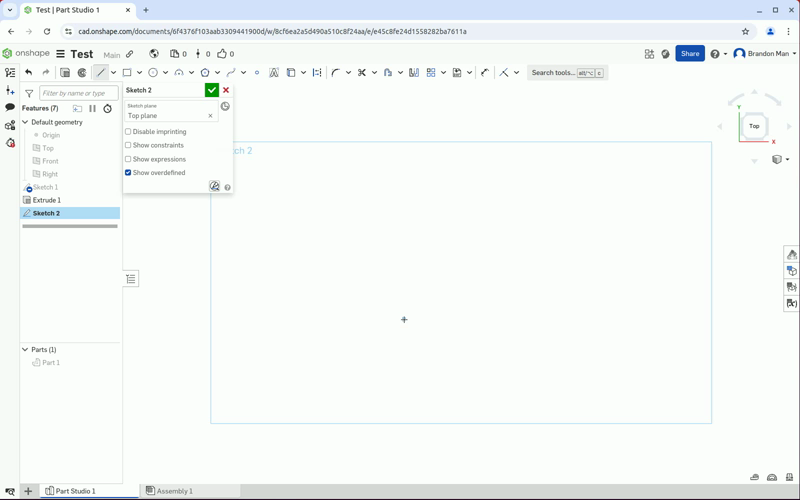
key_down(shift)
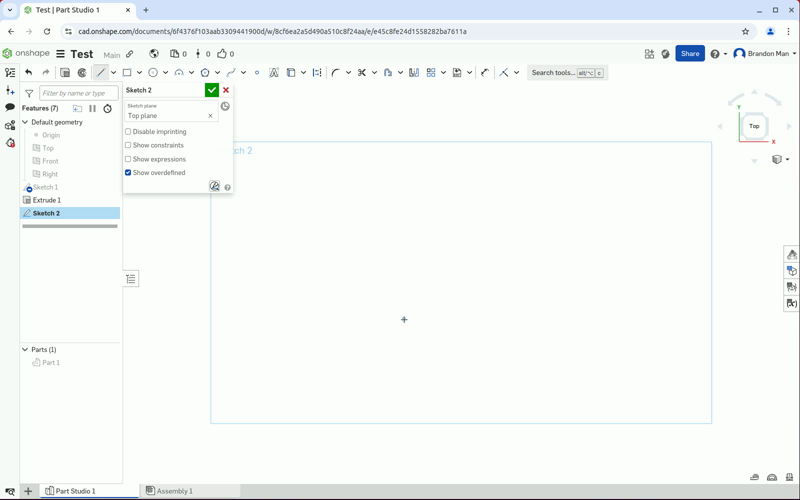
mouse_move(516, 319)
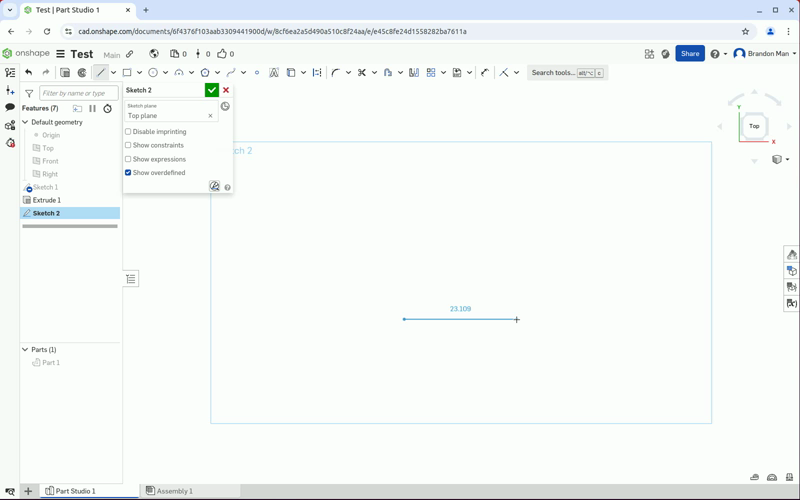
click(516, 319)
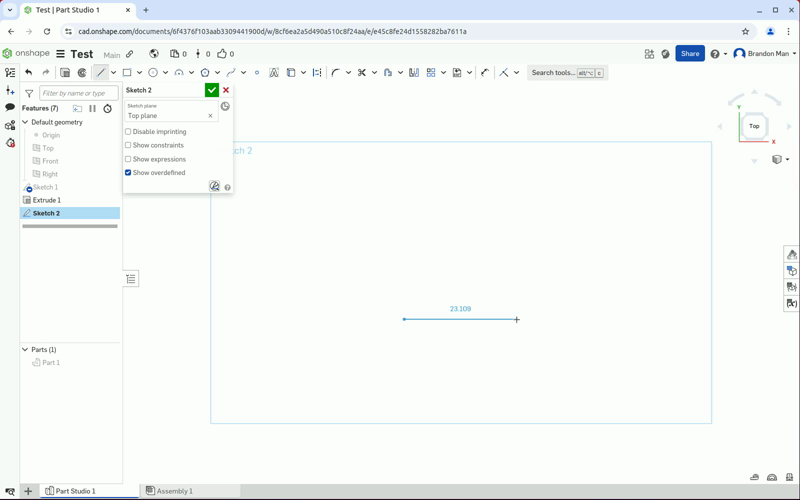
key_up(shift)
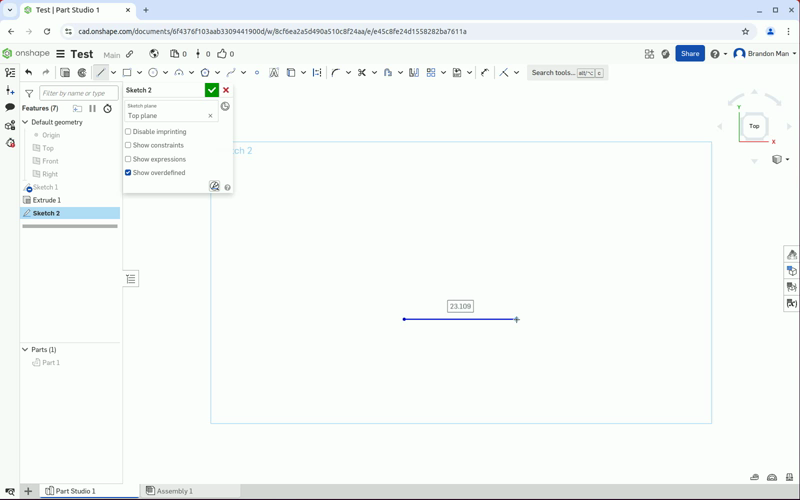
key_down(shift)
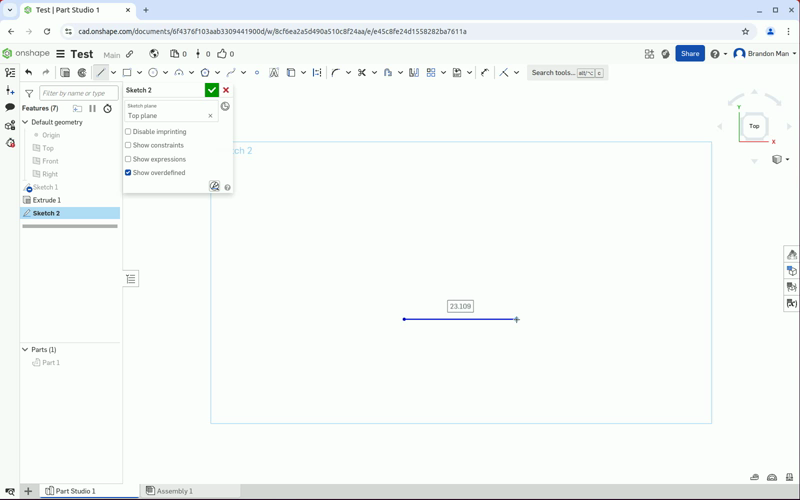
mouse_move(546, 319)
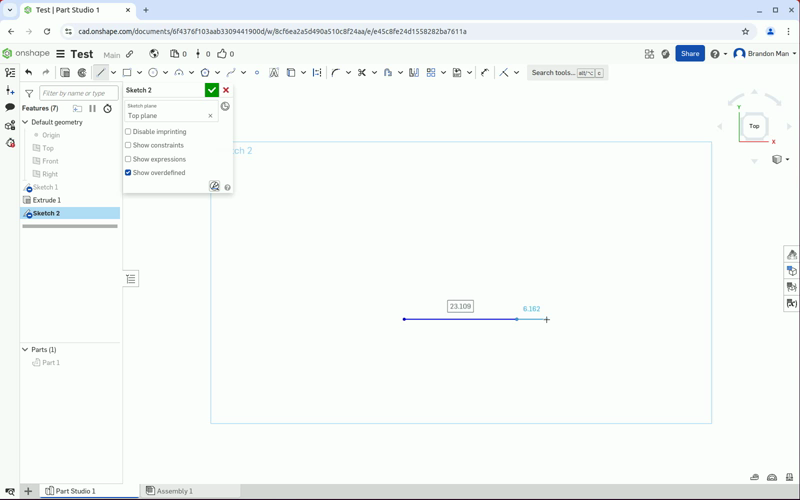
mouse_move(516, 299)
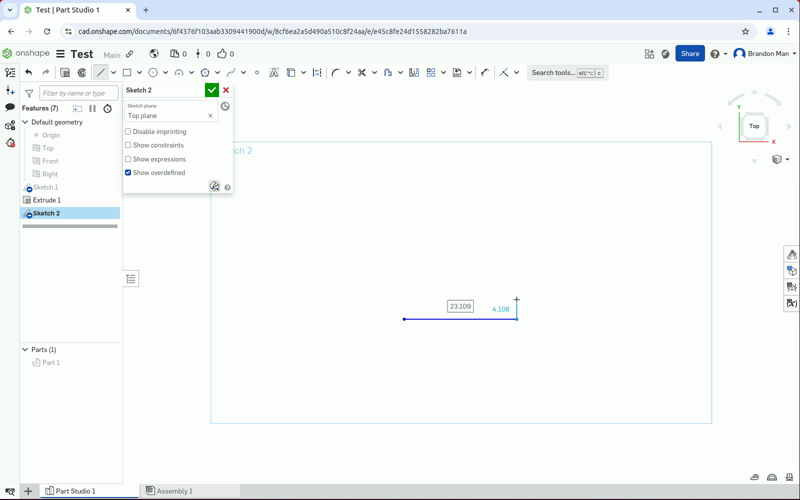
click(516, 299)
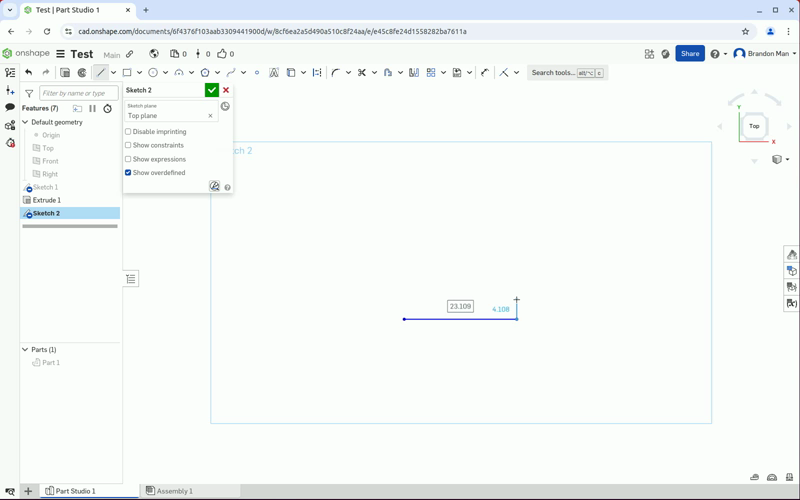
key_up(shift)
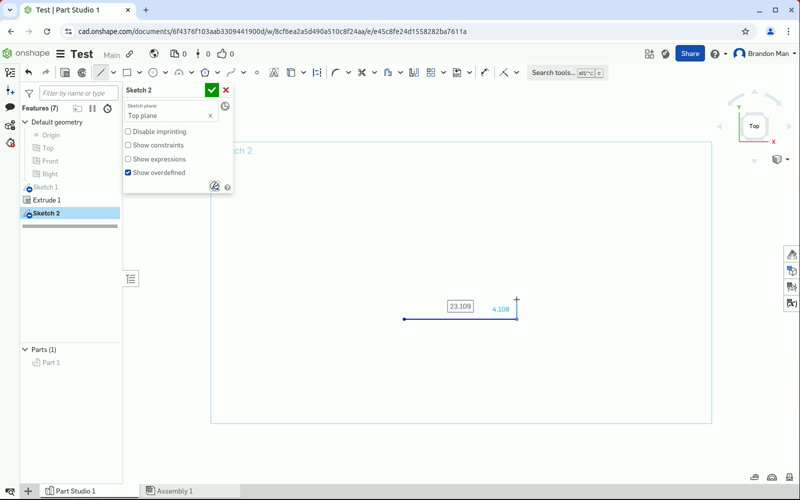
key_down(shift)
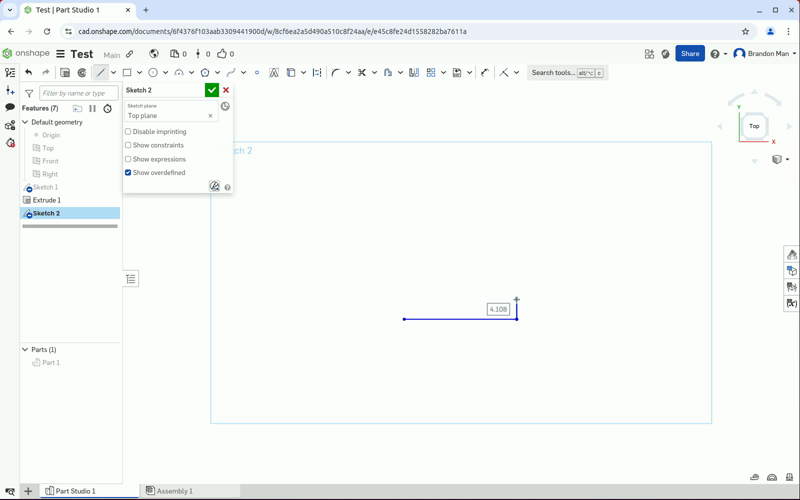
mouse_move(546, 299)
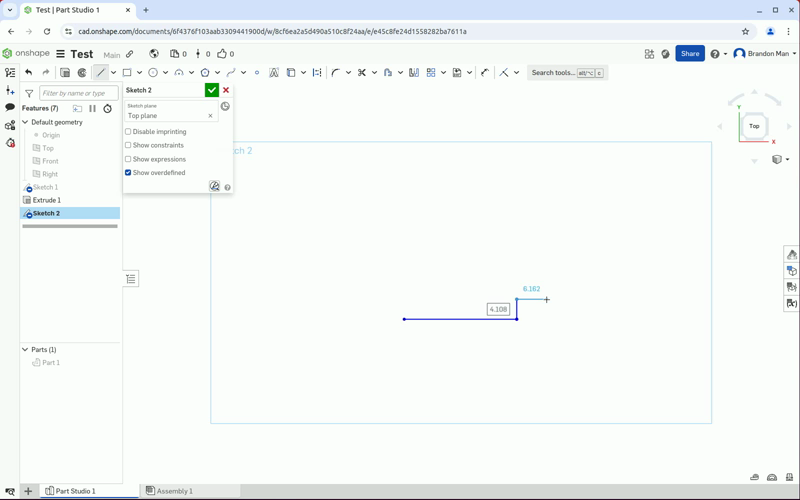
mouse_move(516, 252)
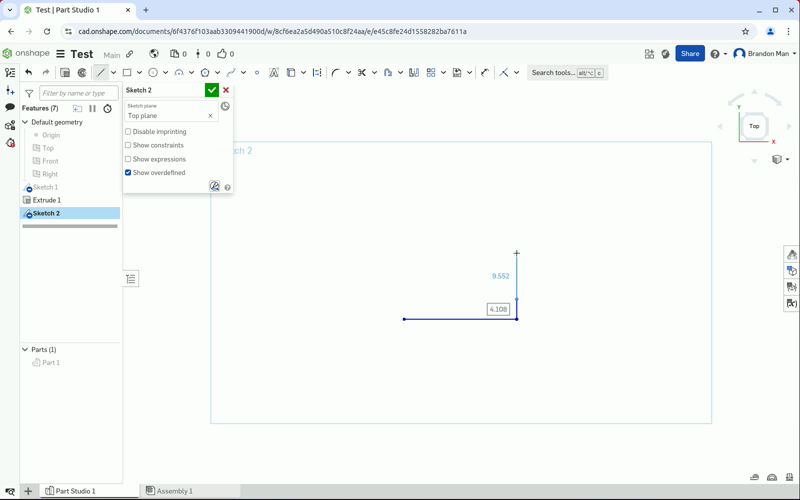
click(516, 252)
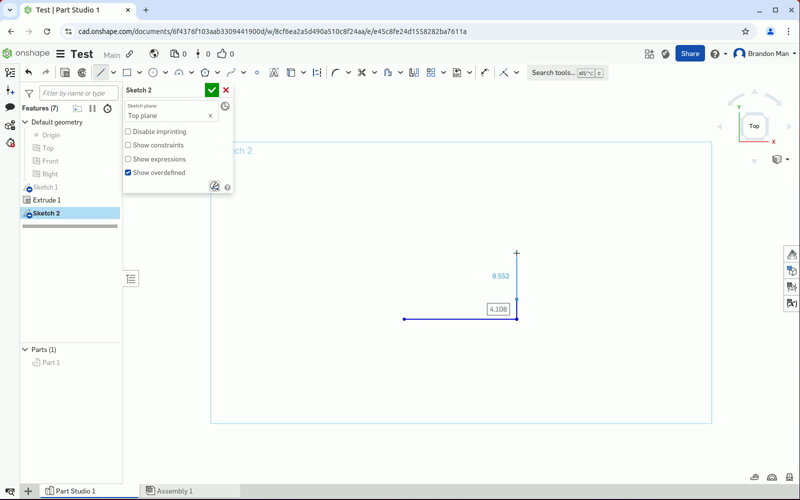
key_up(shift)
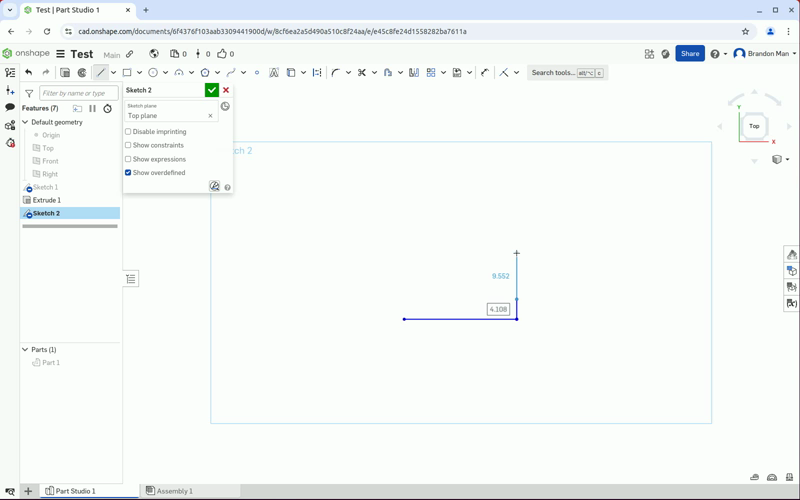
key_down(shift)
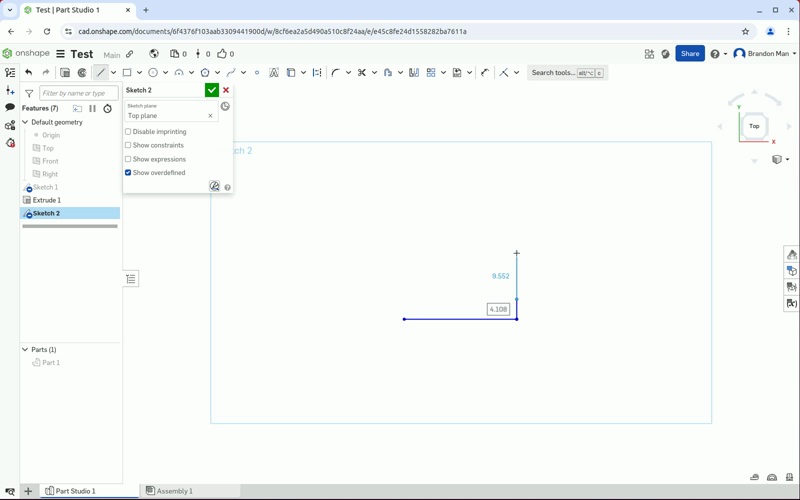
mouse_move(546, 252)
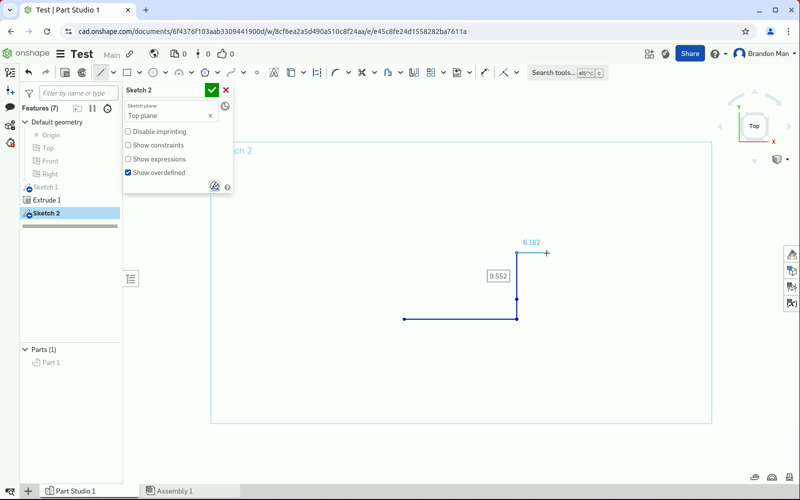
mouse_move(516, 235)
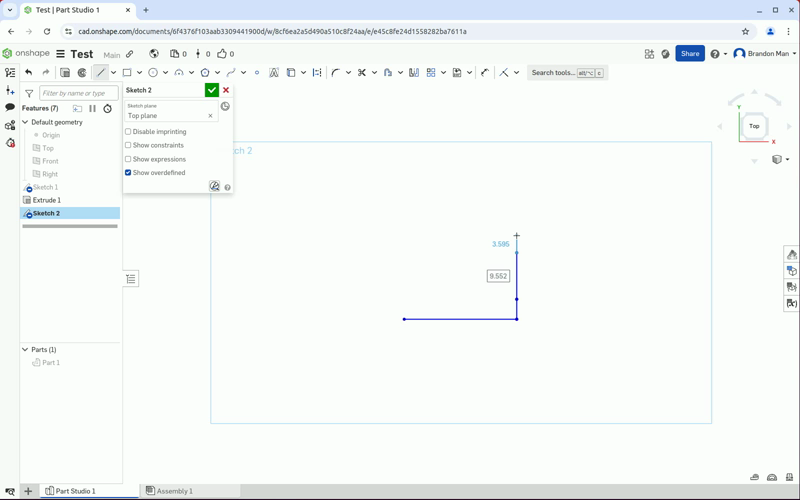
click(516, 235)
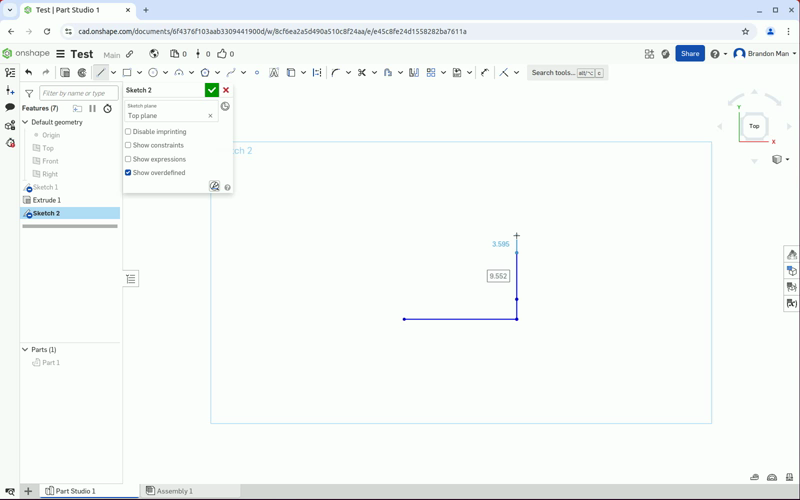
key_up(shift)
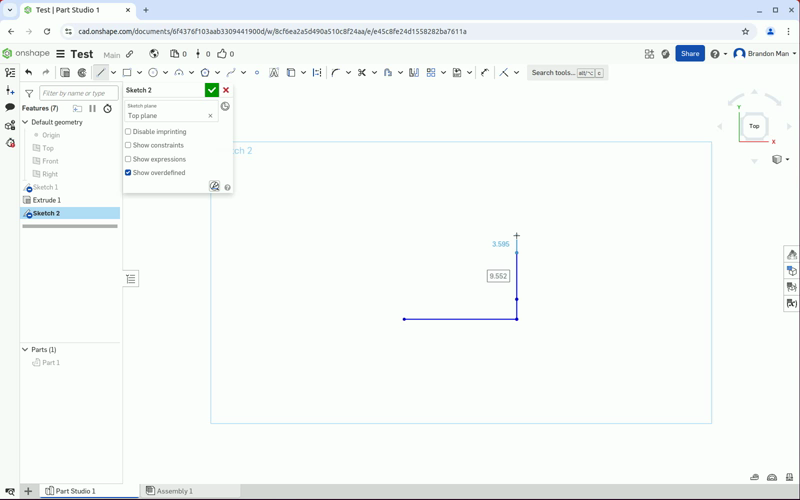
key_down(shift)
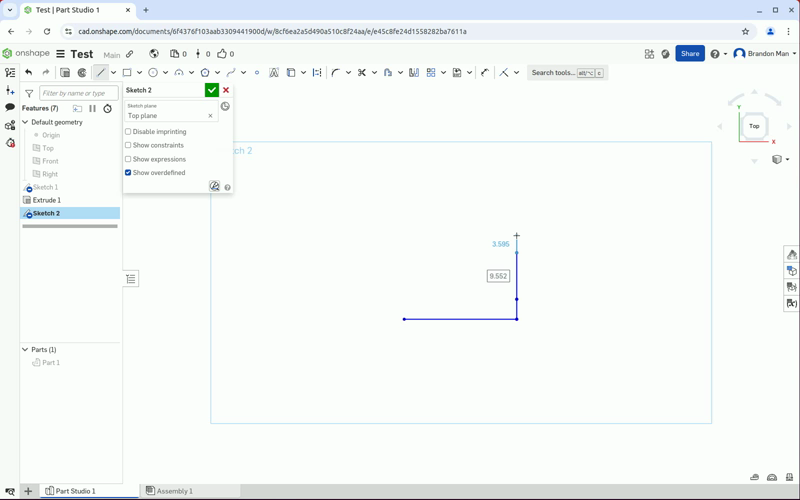
mouse_move(404, 235)
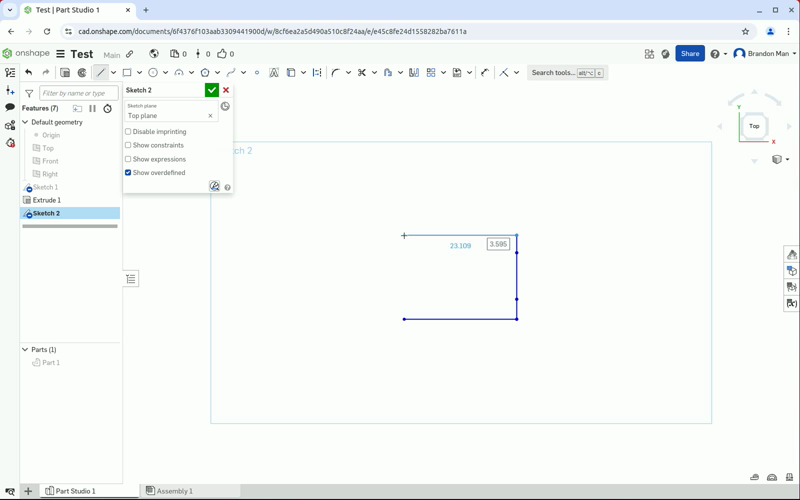
click(404, 235)
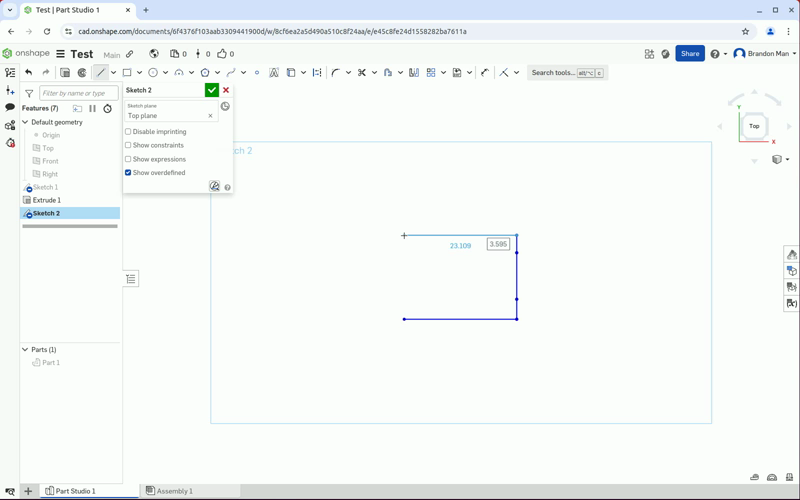
key_up(shift)
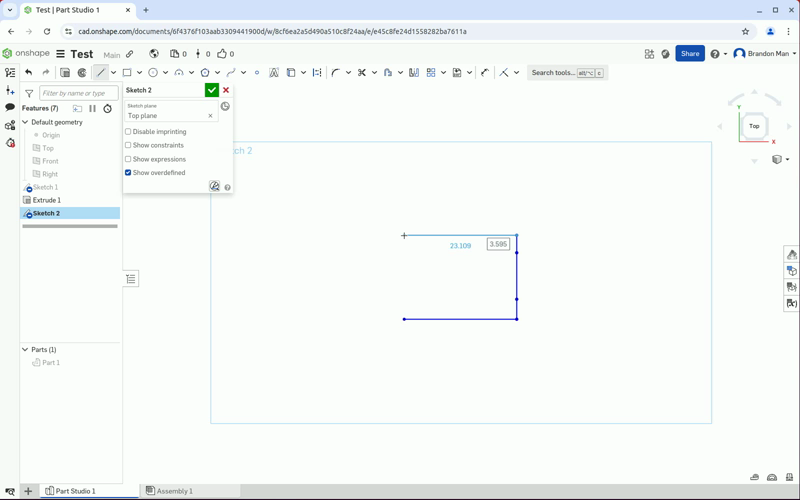
key_down(shift)
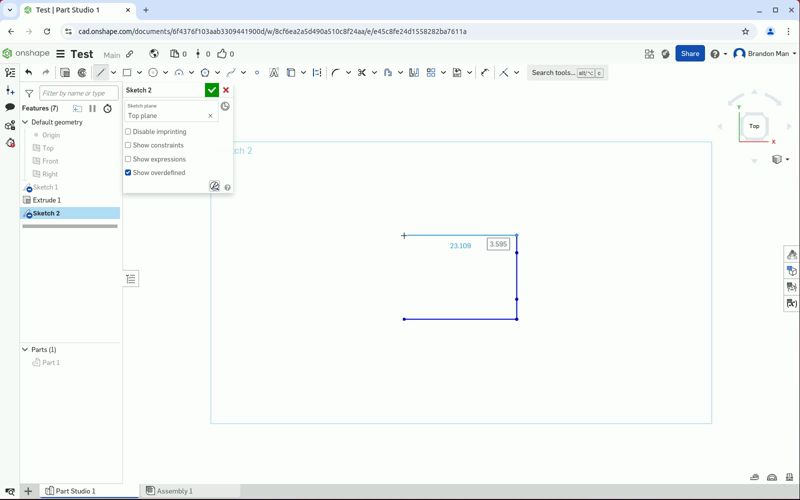
mouse_move(404, 319)
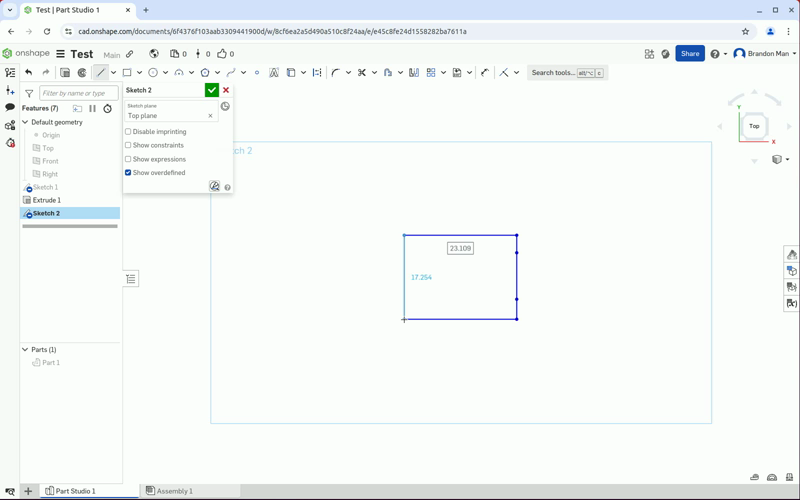
key_up(shift)
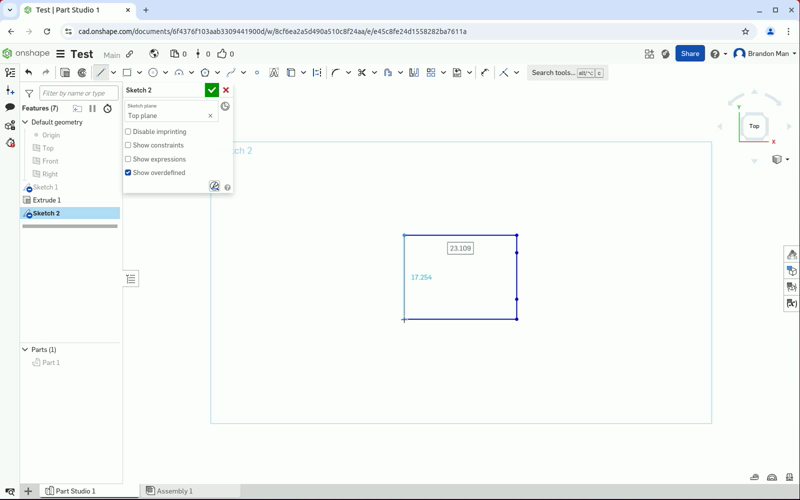
click(404, 319)
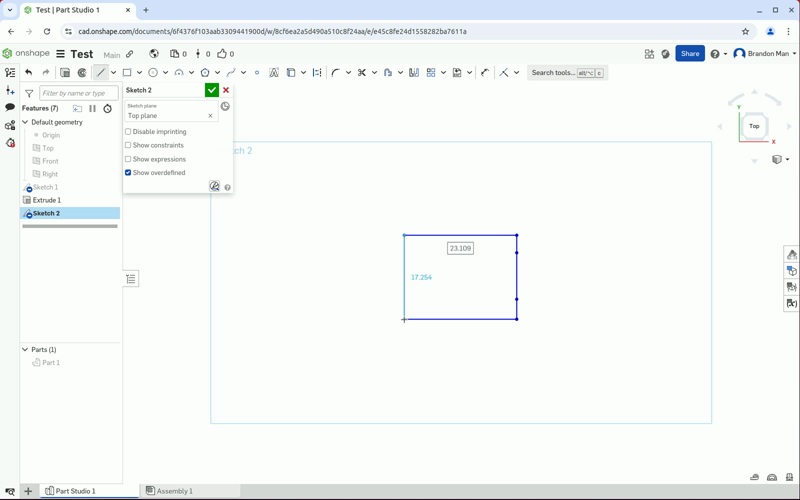
key(esc)
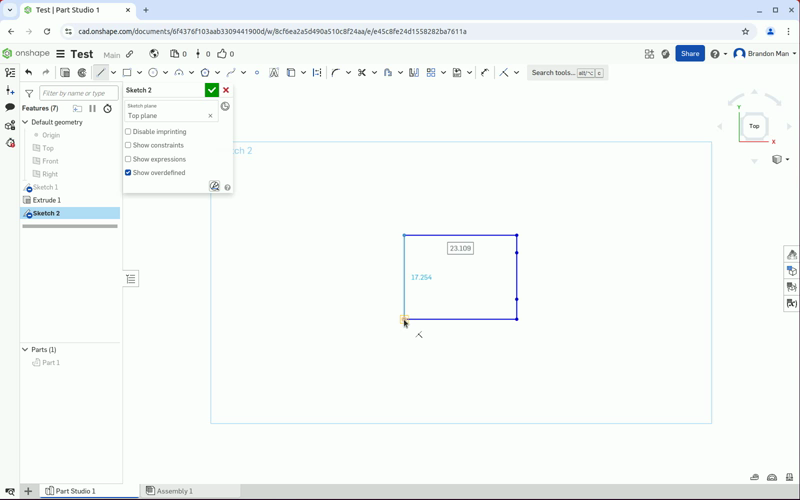
mouse_move(508, 286)
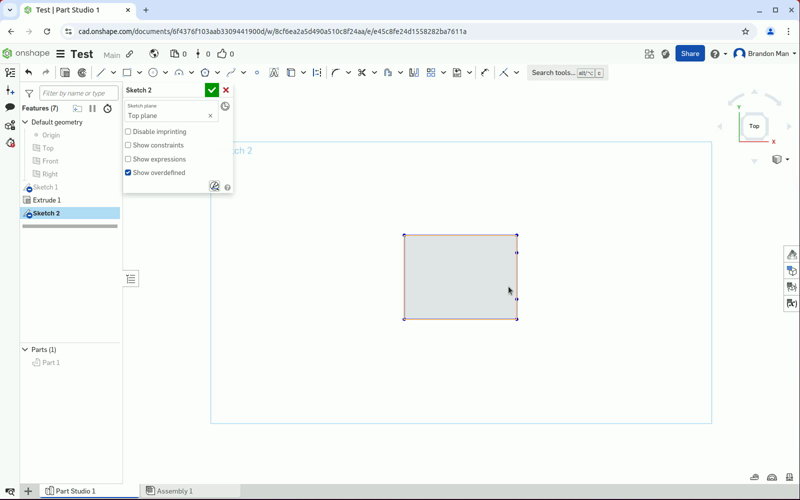
click(508, 286)
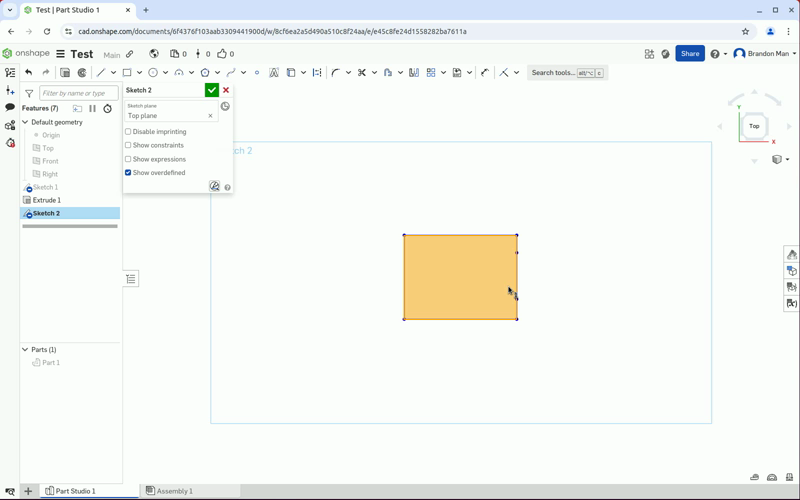
mouse_move(73, 352)
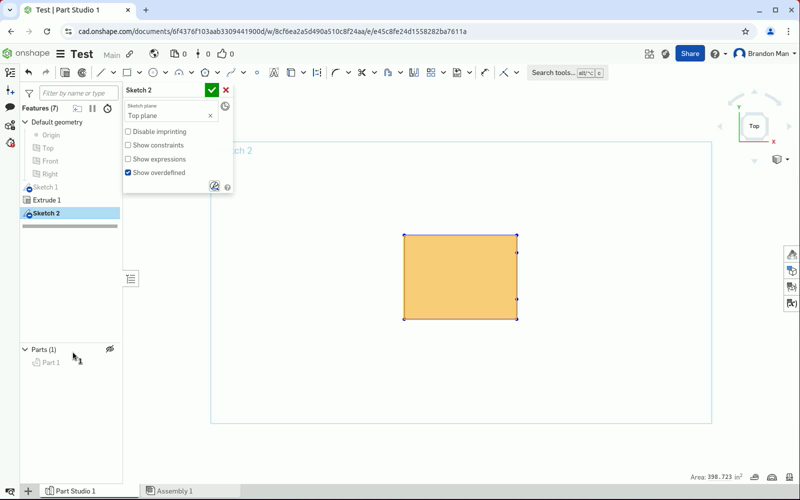
key(shift+y)
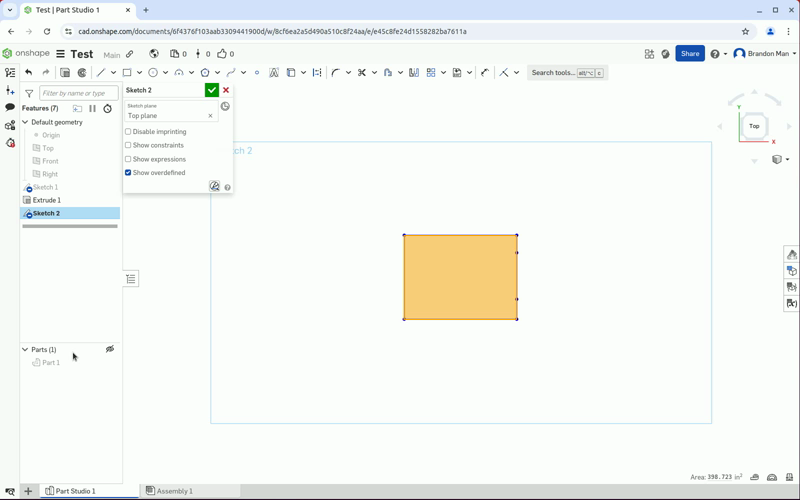
key(shift+e)
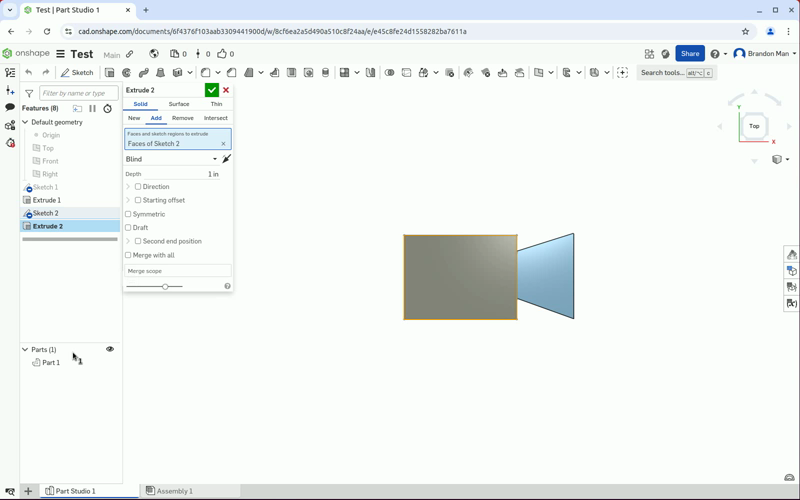
mouse_move(143, 106)
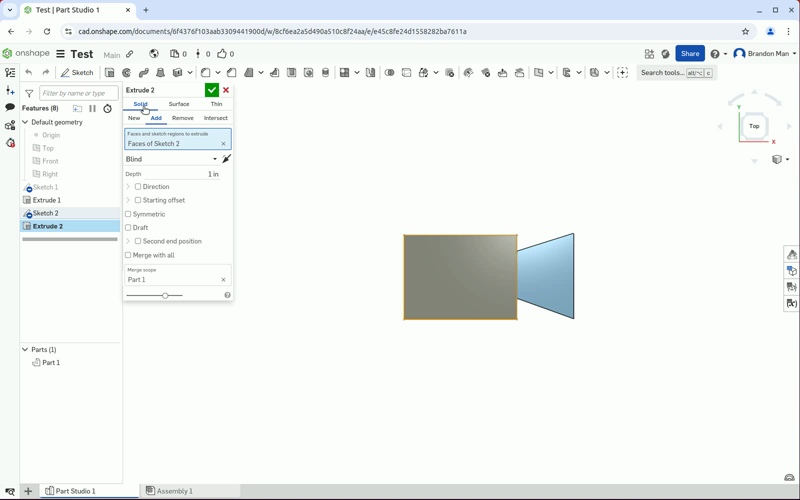
click(143, 106)
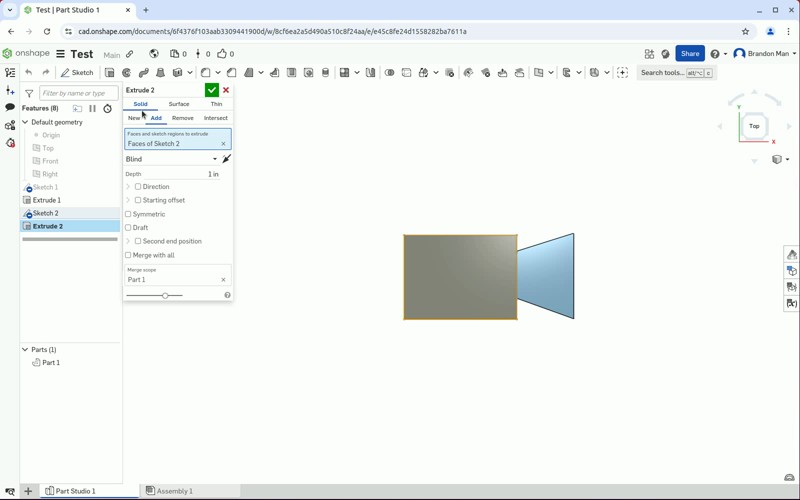
mouse_move(137, 120)
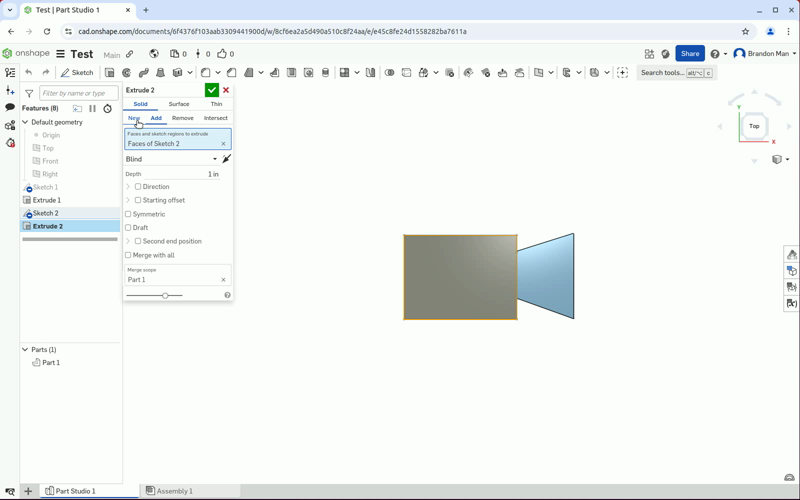
click(137, 120)
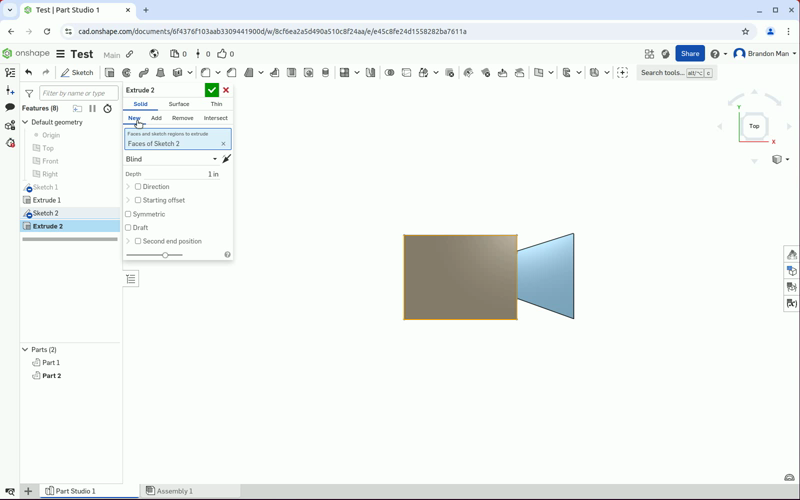
key(tab, 4)
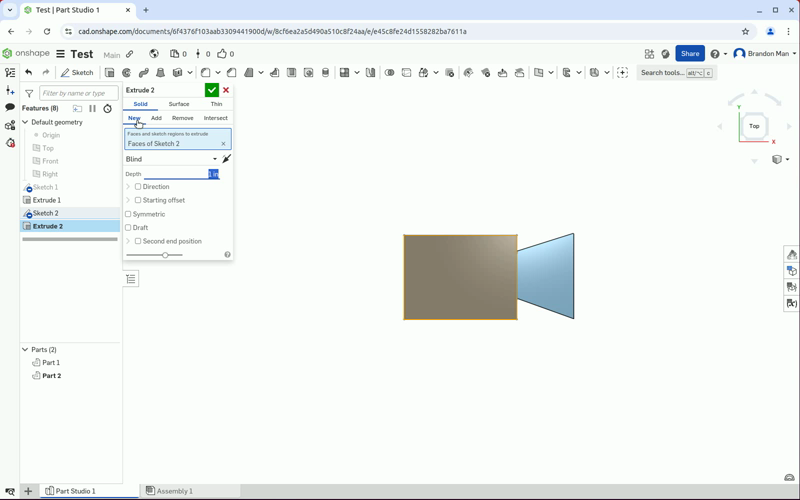
text(11.554)
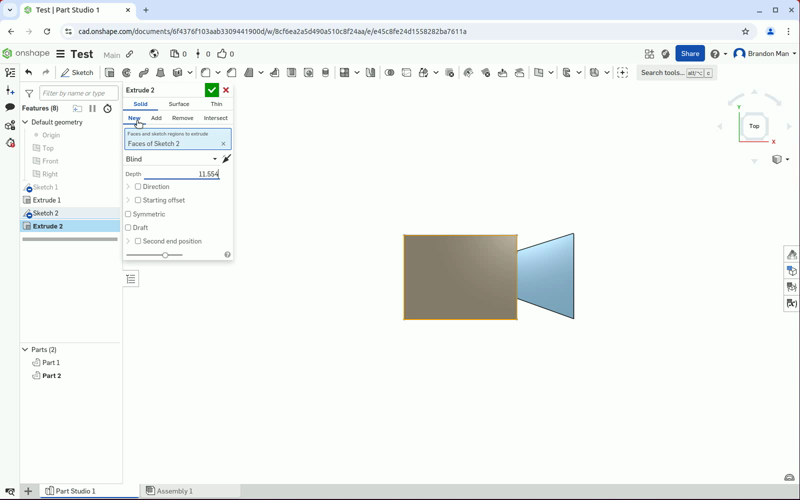
key(enter)
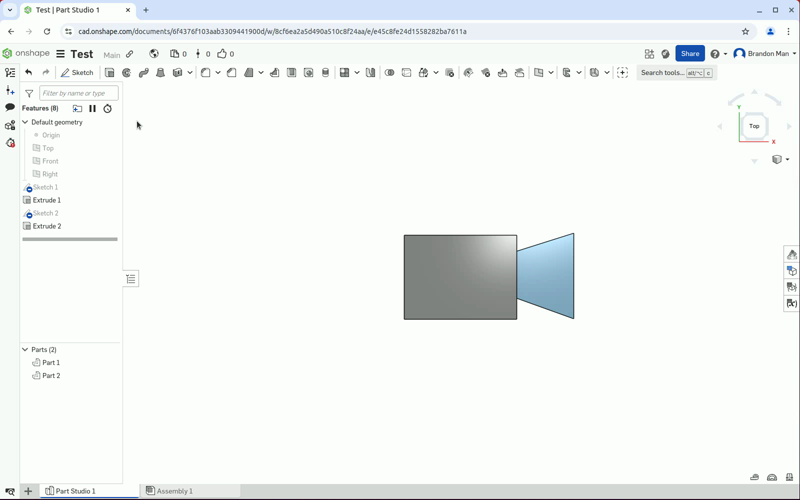
key(shift+h)
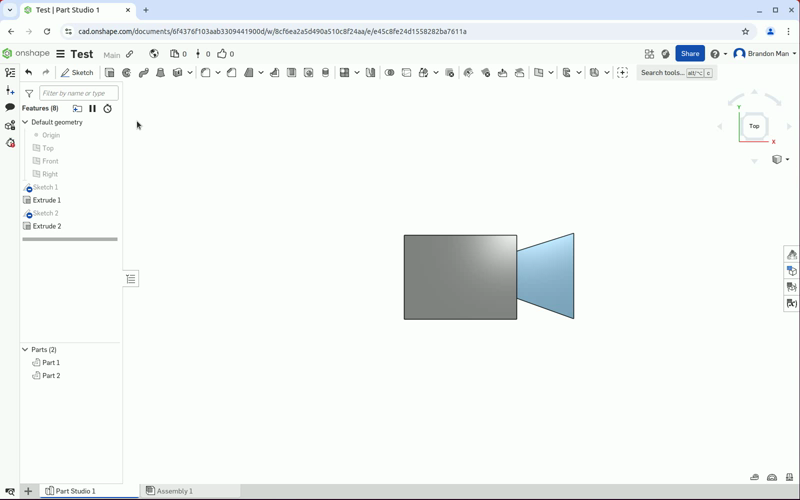
key(shift+h)
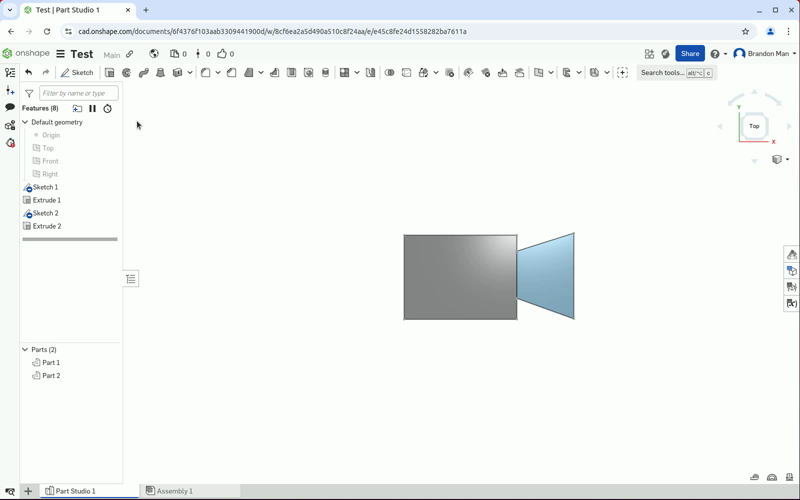
key(shift+7)
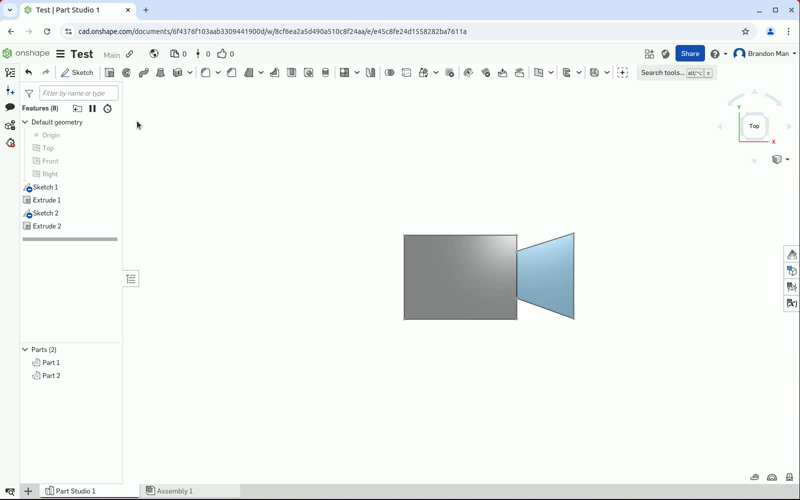
key(up, 3)
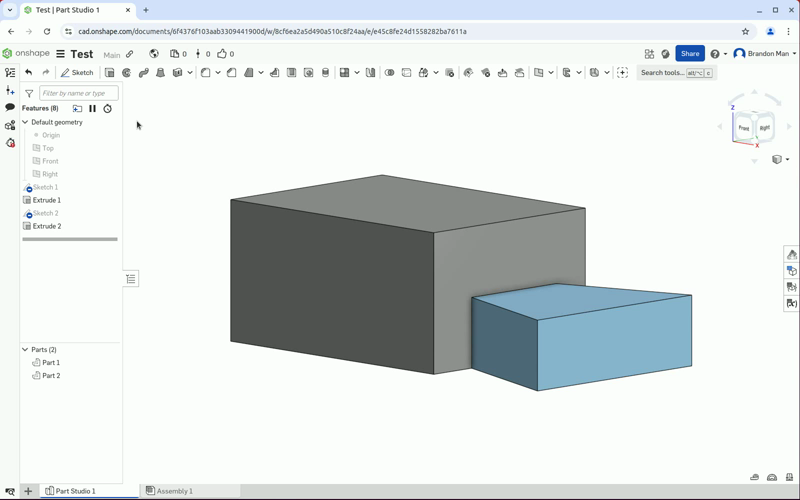
key(left, 3)
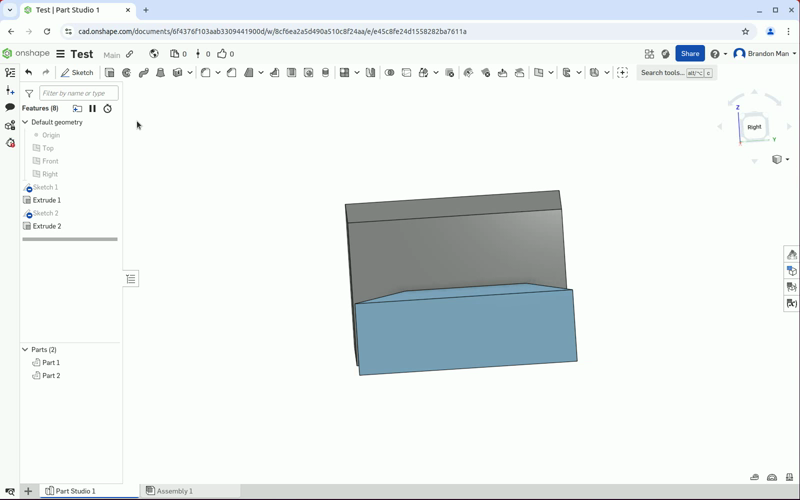
key(right, 3)
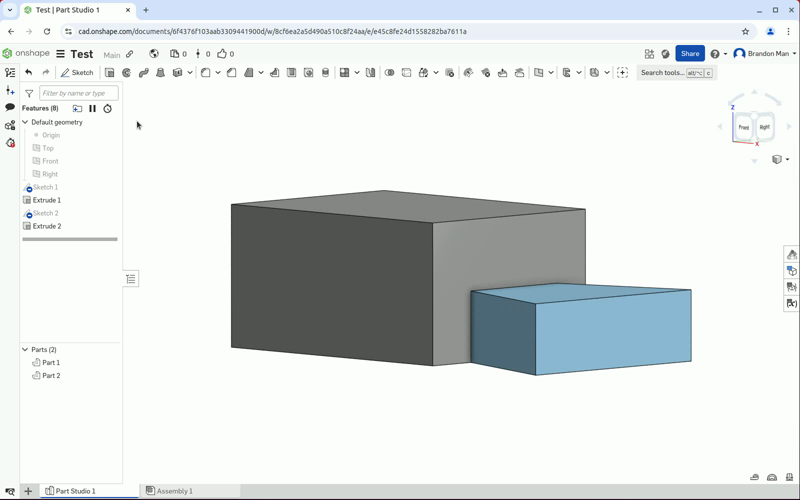
key(down, 3)
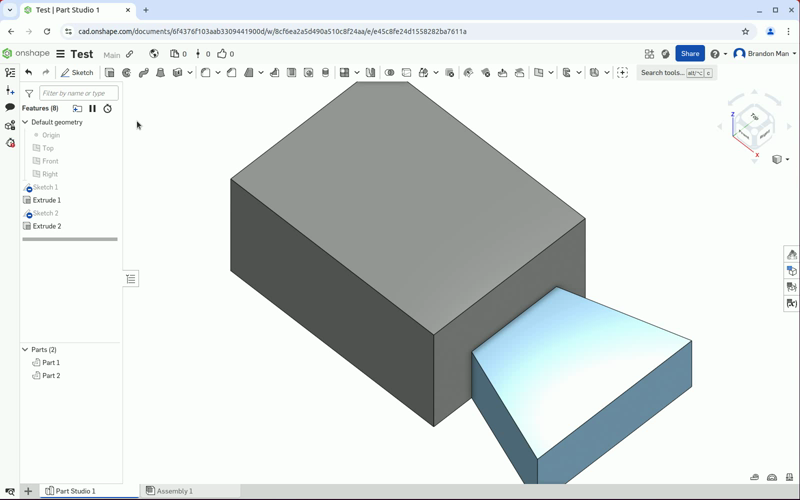
mouse_move(73, 189)
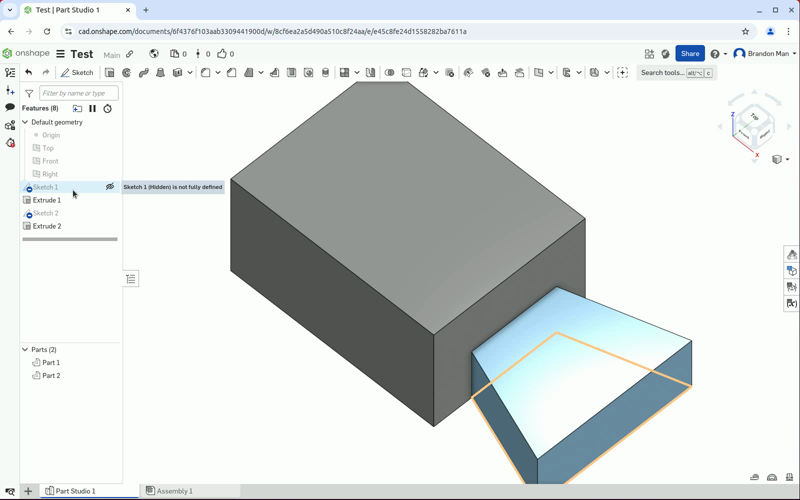
click(73, 189)